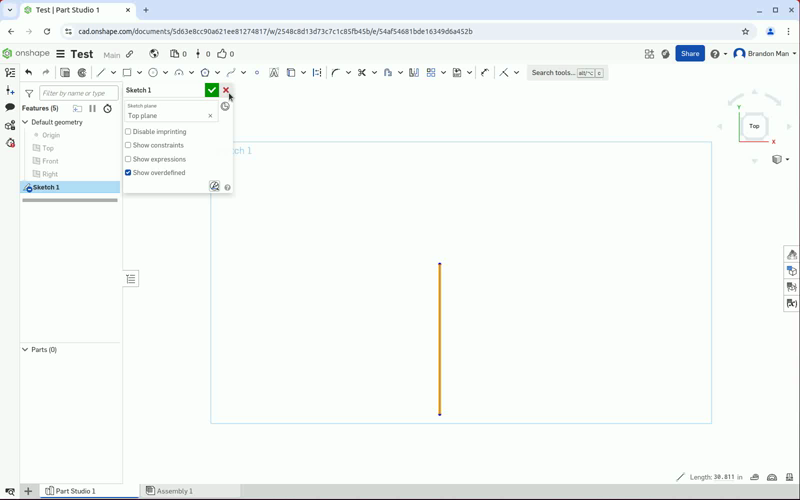
key(shift+h)
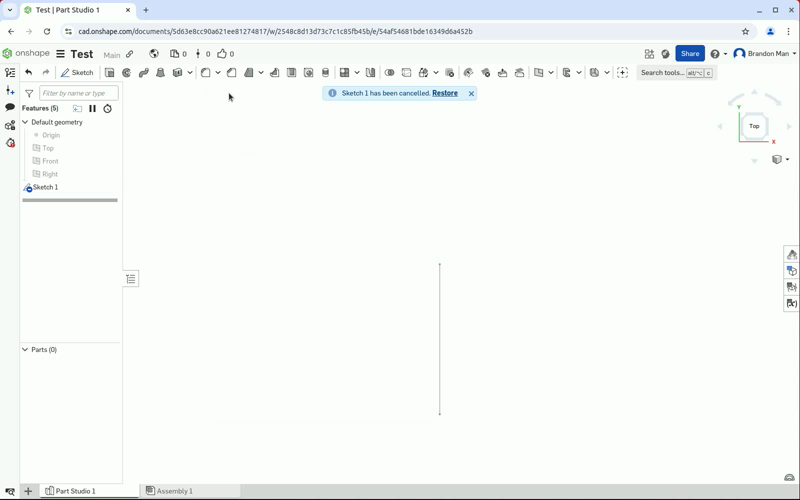
key(shift+s)
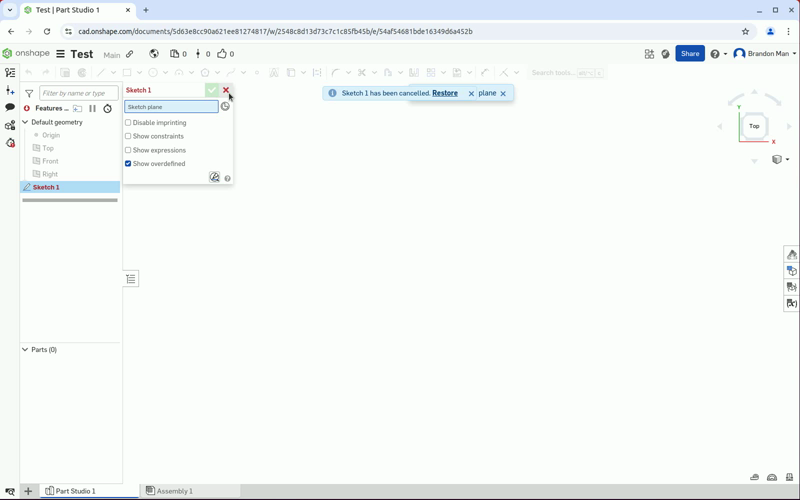
mouse_move(73, 150)
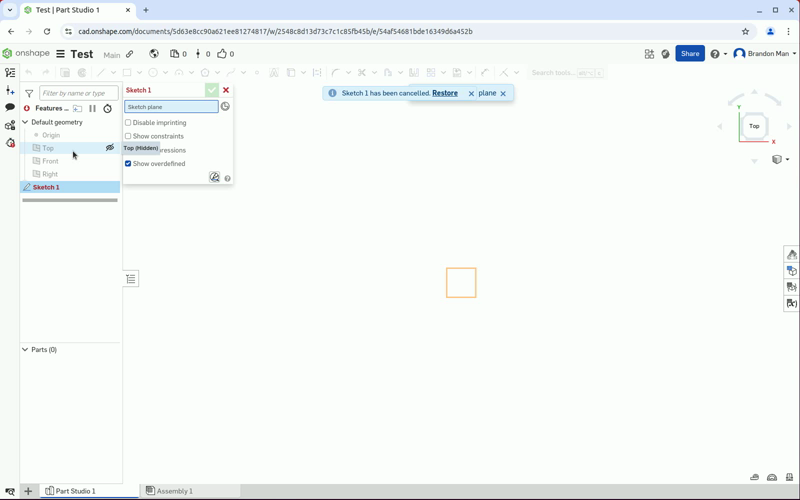
click(73, 150)
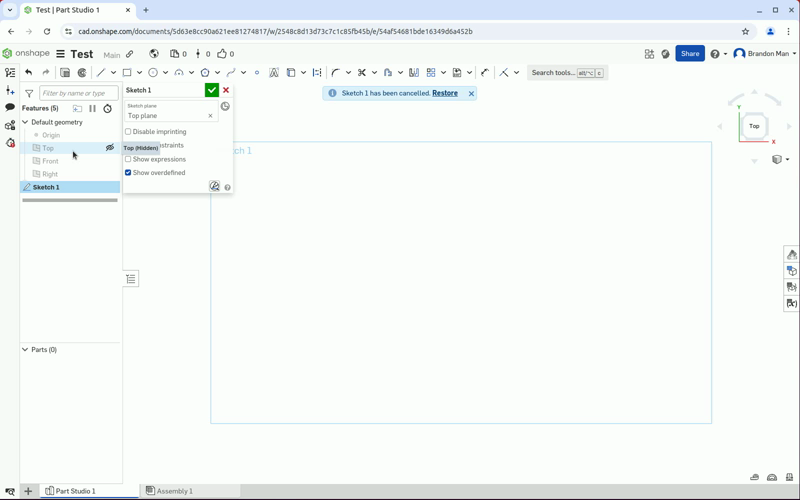
mouse_move(73, 352)
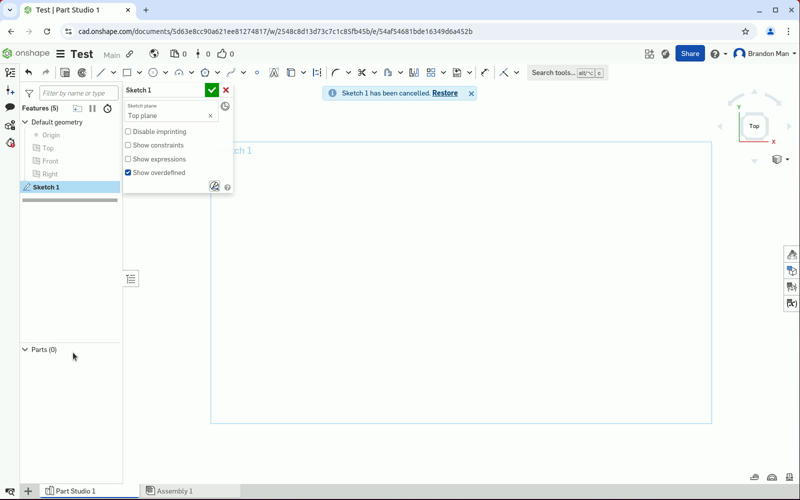
key(y)
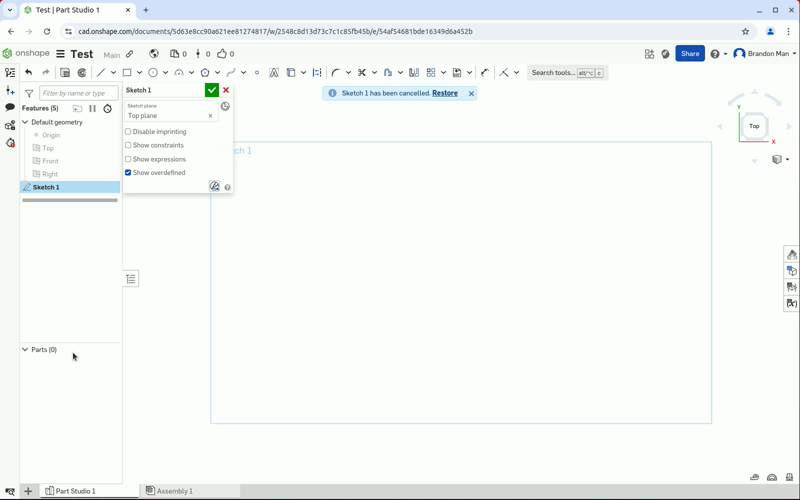
key(l)
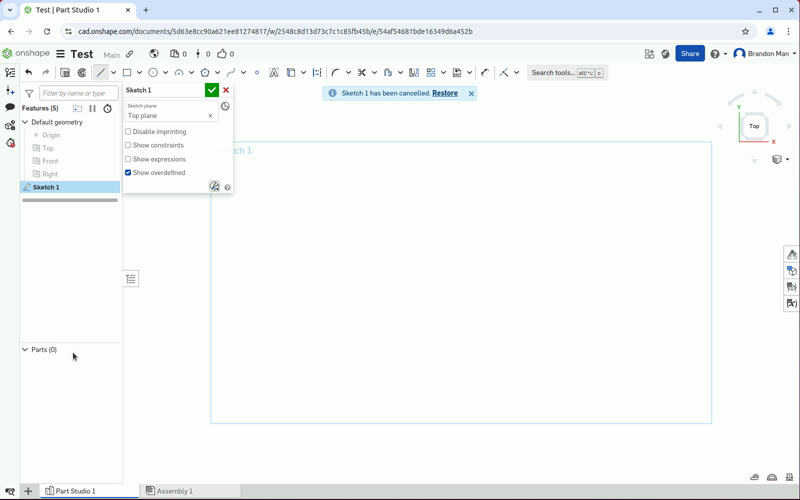
key_down(shift)
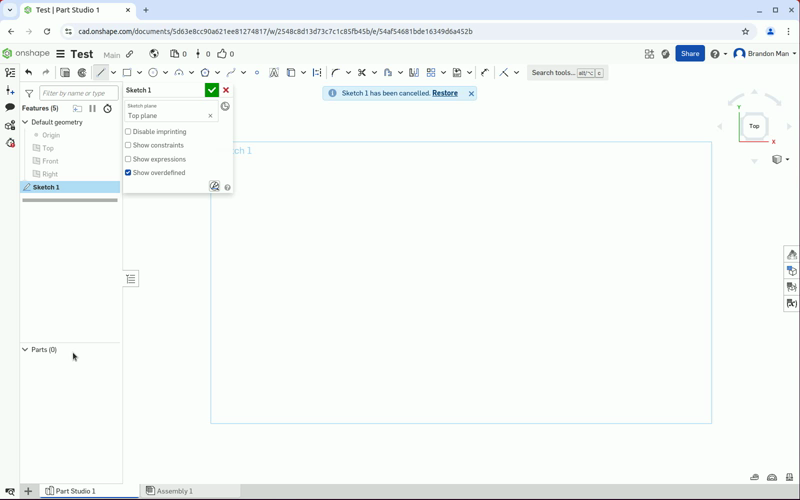
mouse_move(366, 387)
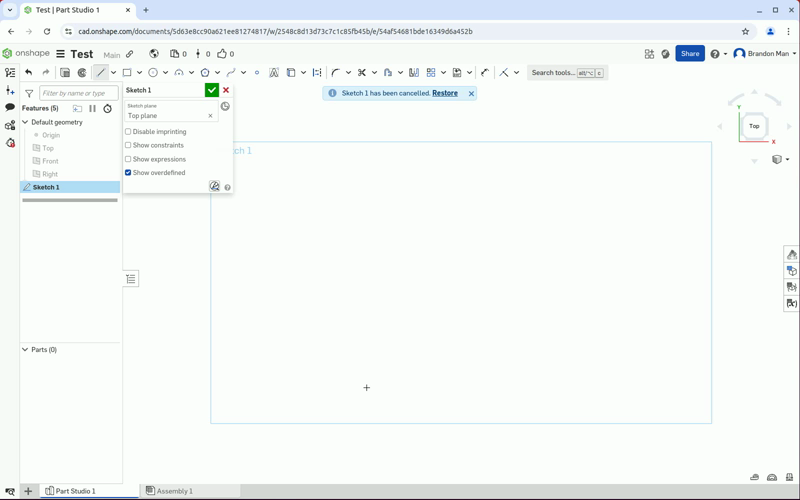
click(366, 387)
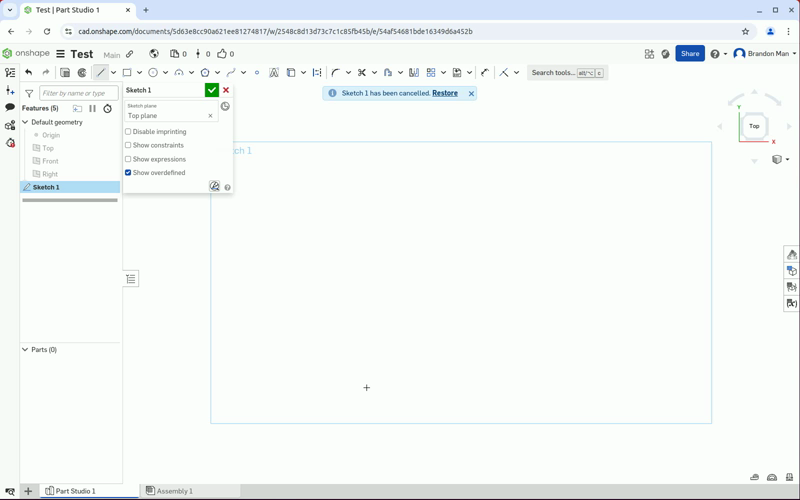
key_up(shift)
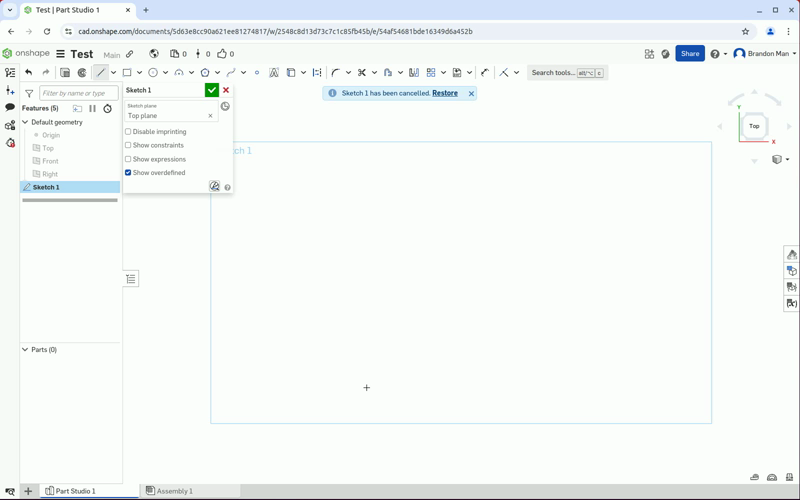
key_down(shift)
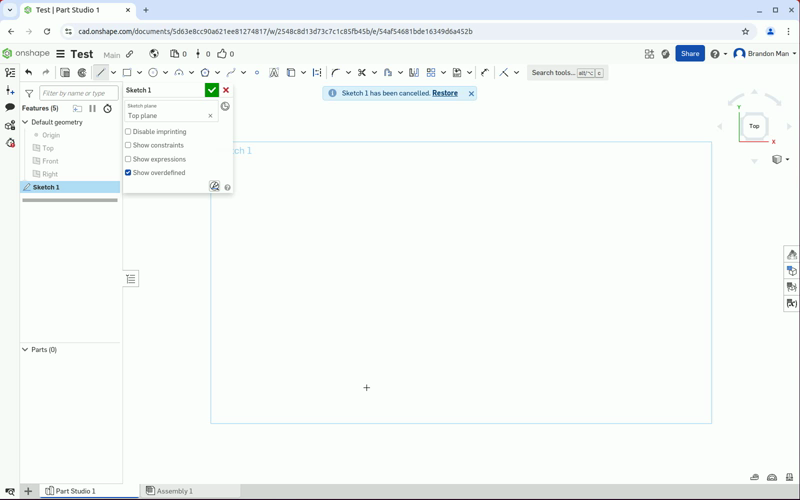
mouse_move(558, 387)
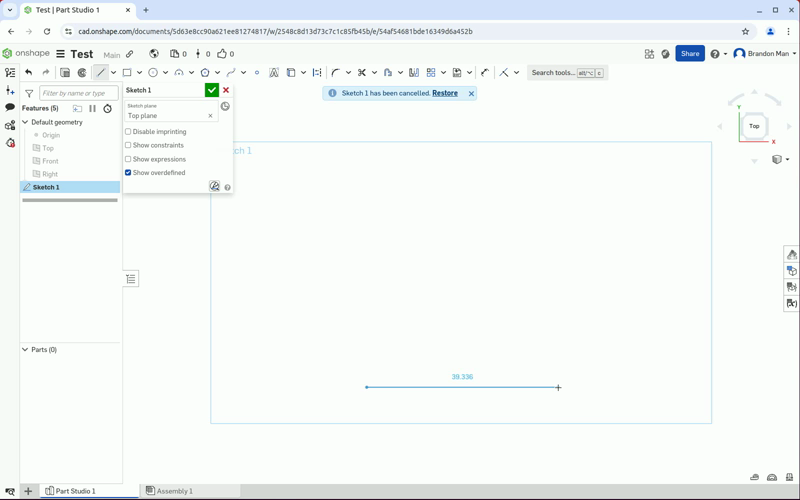
click(558, 387)
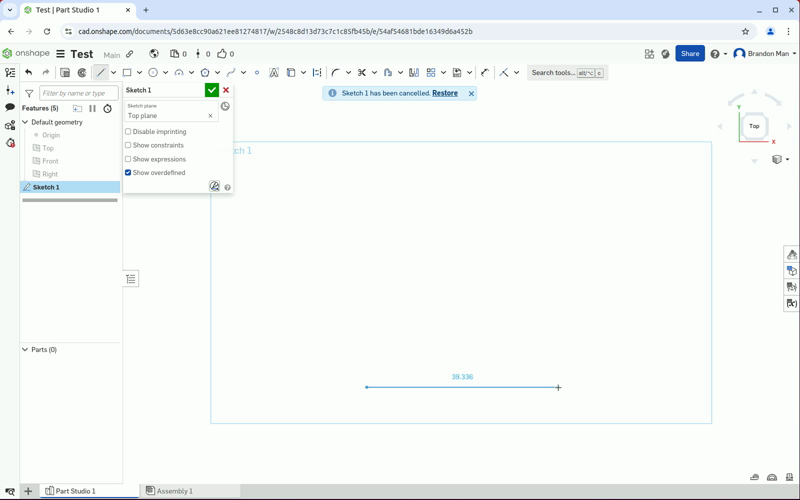
key_up(shift)
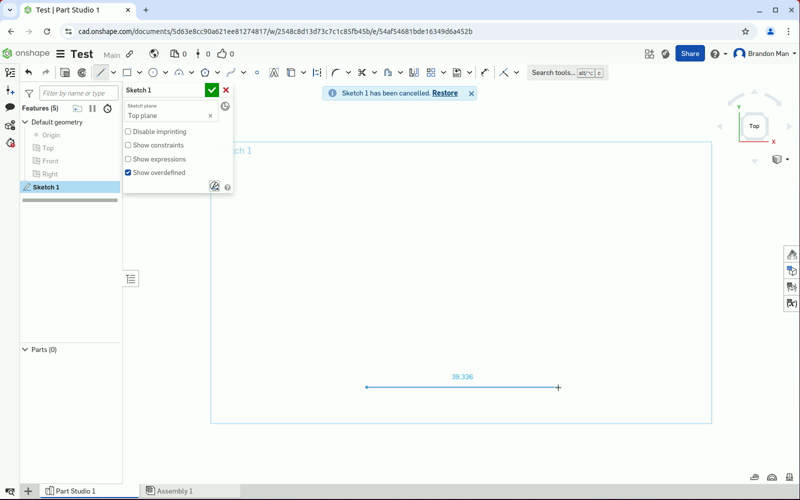
key_down(shift)
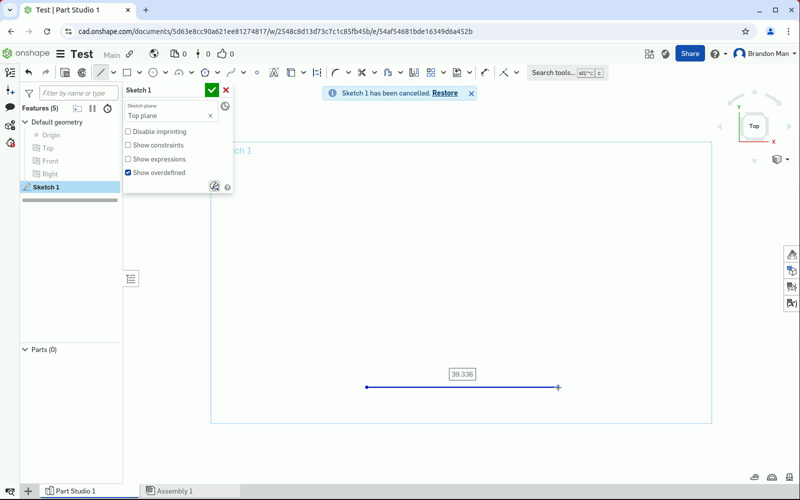
mouse_move(558, 195)
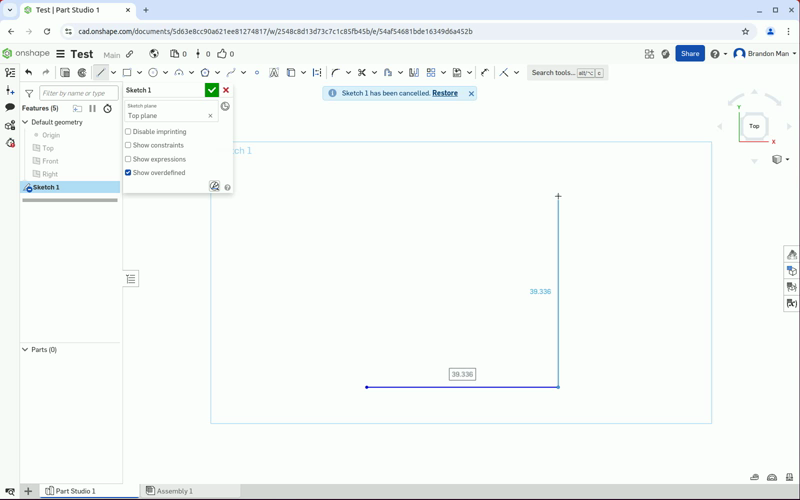
click(558, 195)
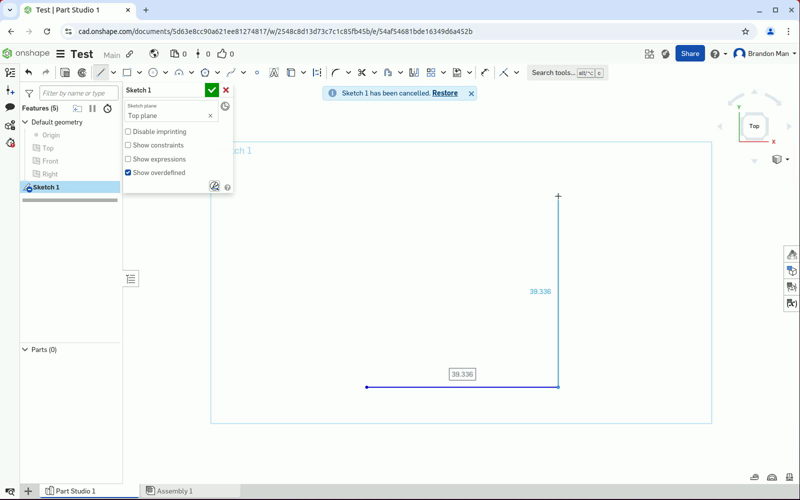
key_up(shift)
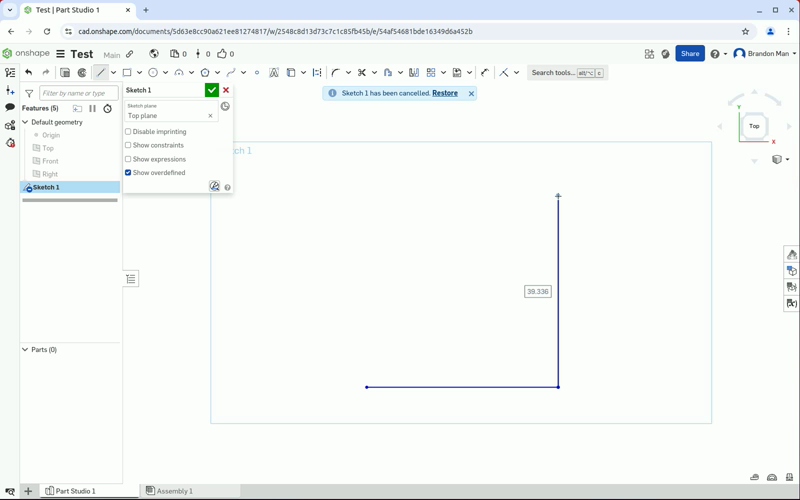
key_down(shift)
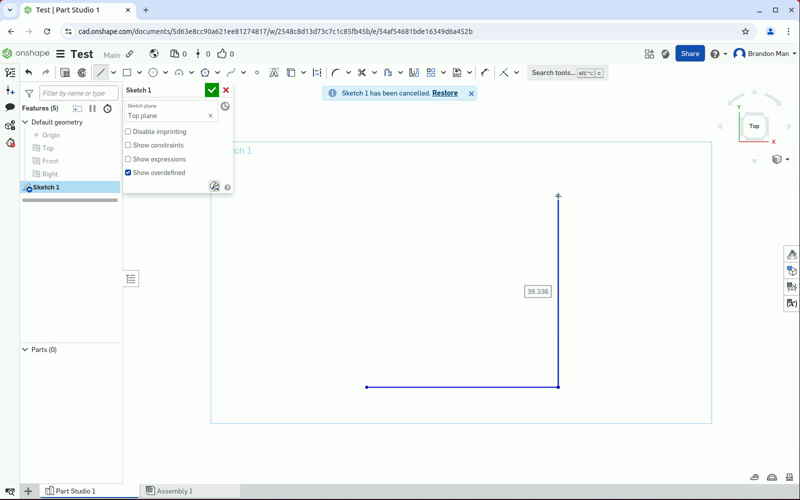
mouse_move(366, 195)
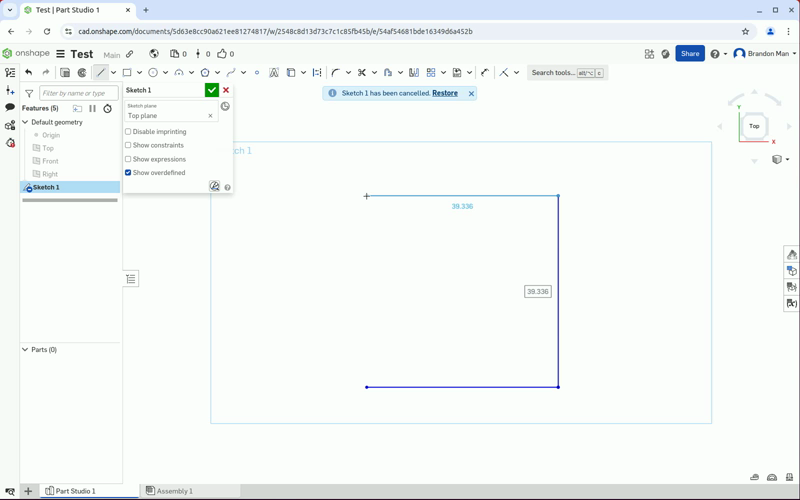
click(366, 195)
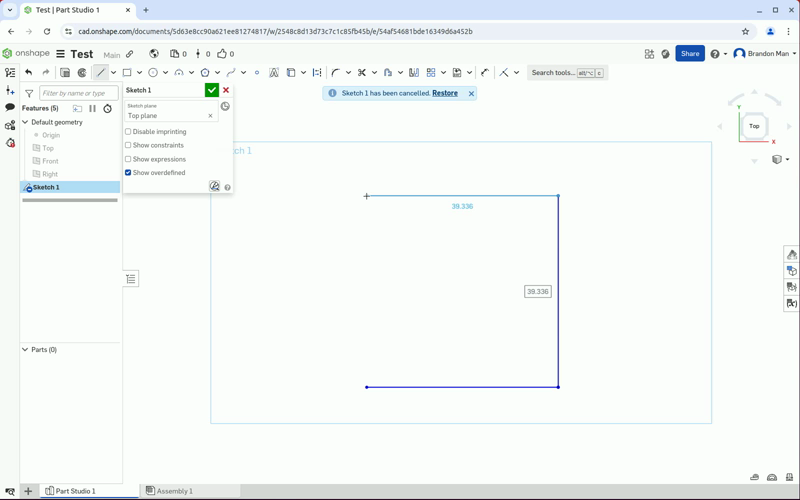
key_up(shift)
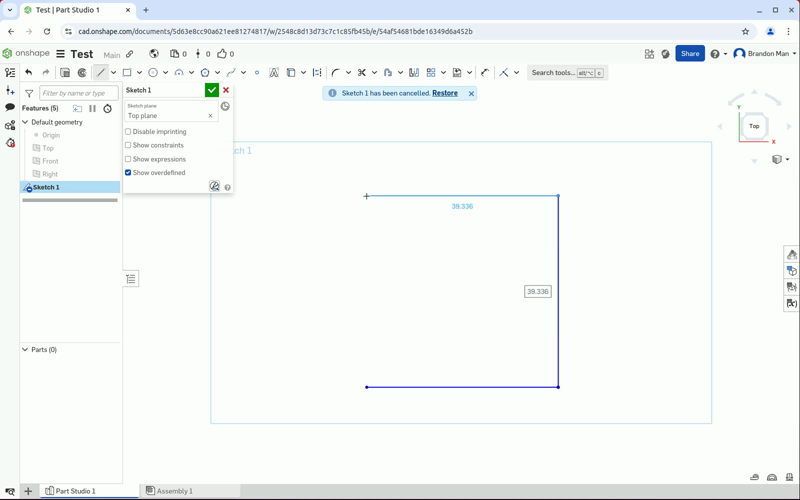
key_down(shift)
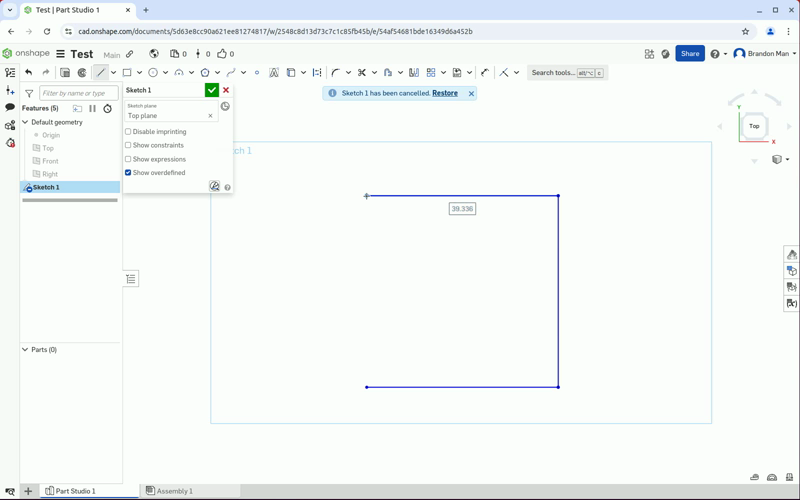
mouse_move(366, 387)
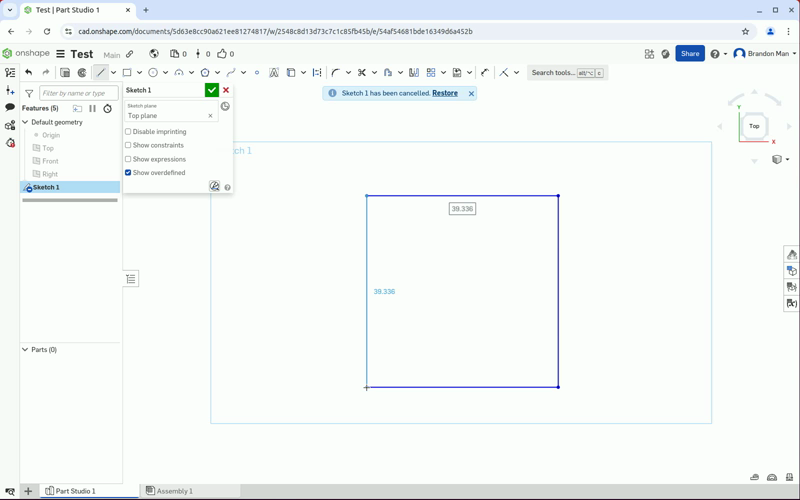
key_up(shift)
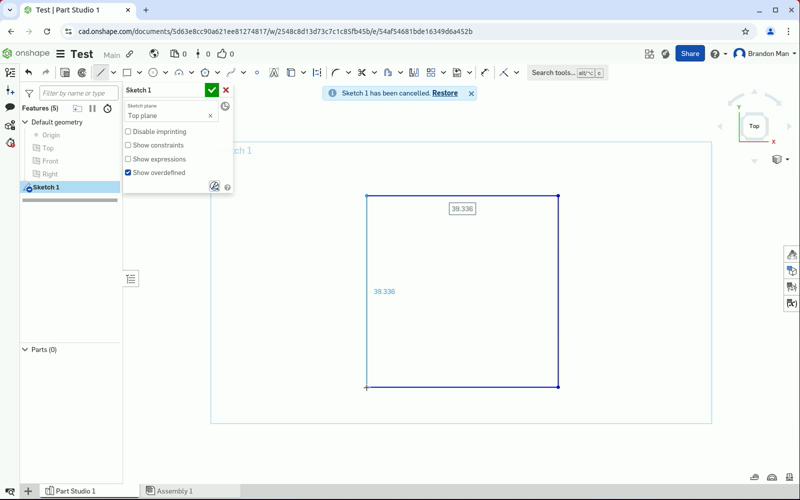
click(366, 387)
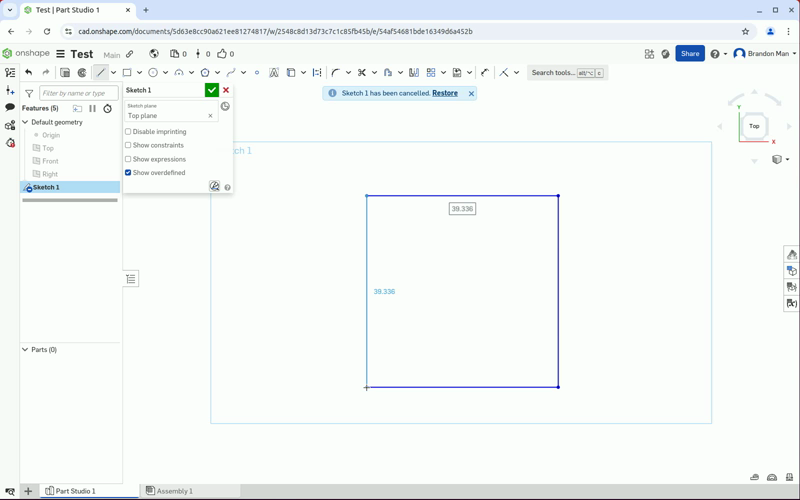
key(esc)
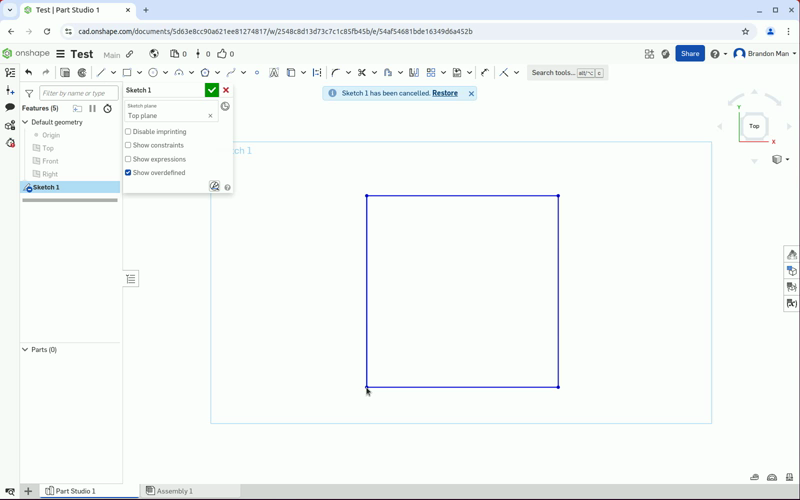
mouse_move(482, 294)
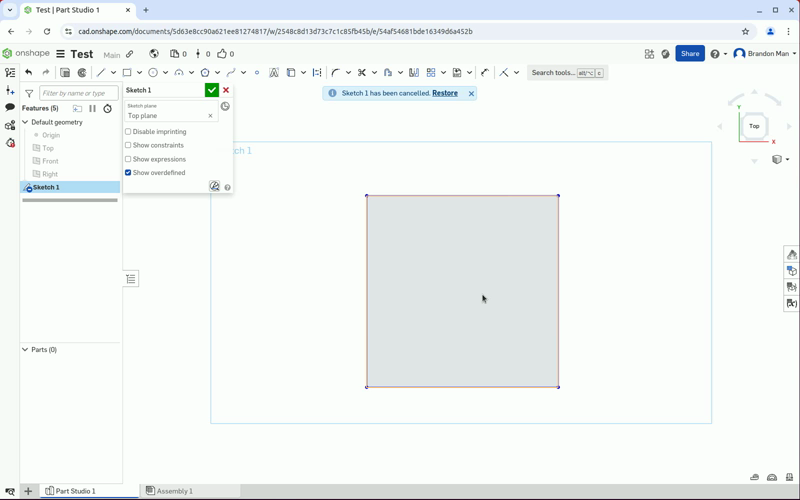
click(482, 294)
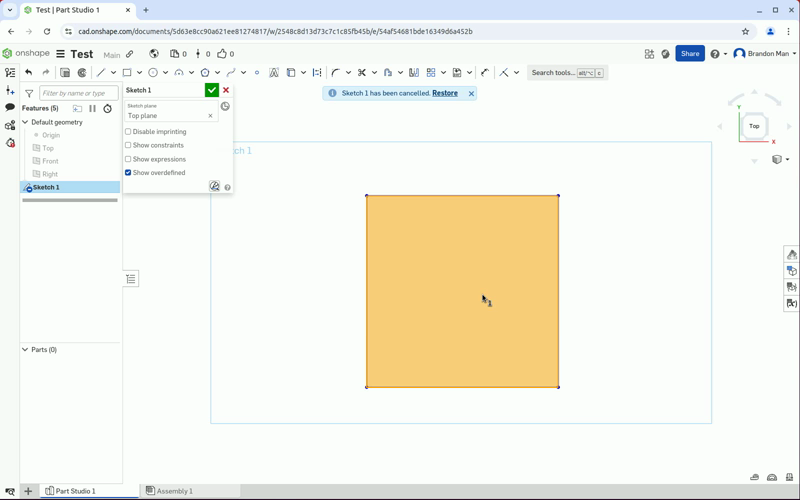
mouse_move(73, 352)
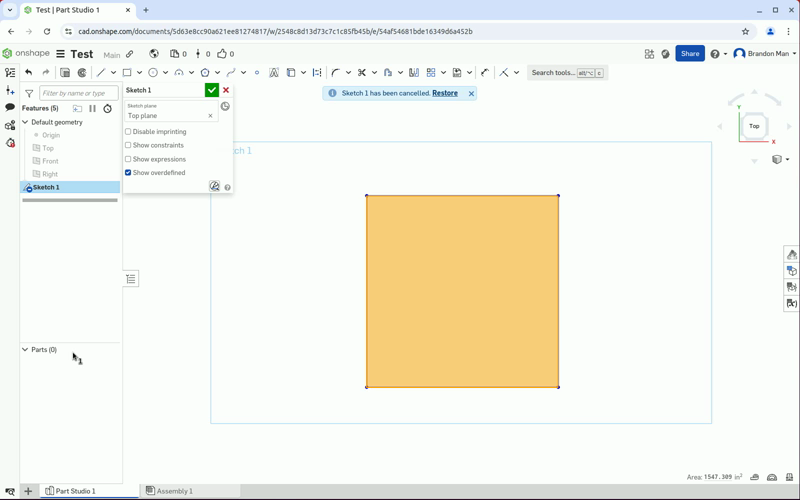
key(shift+y)
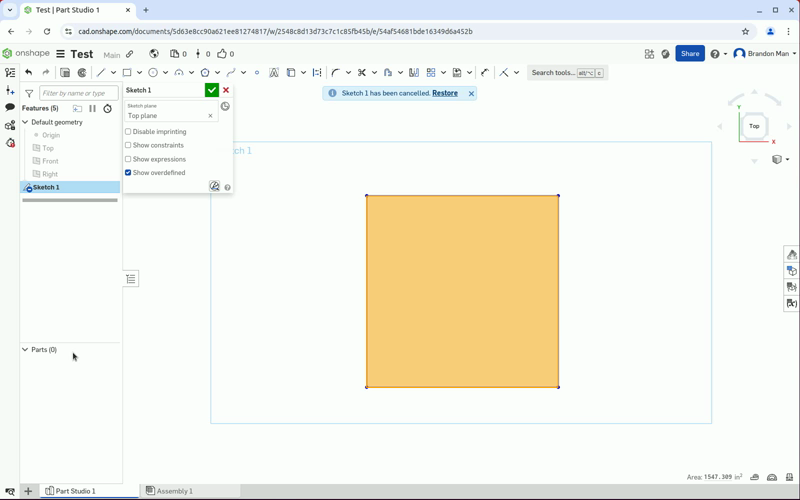
key(shift+e)
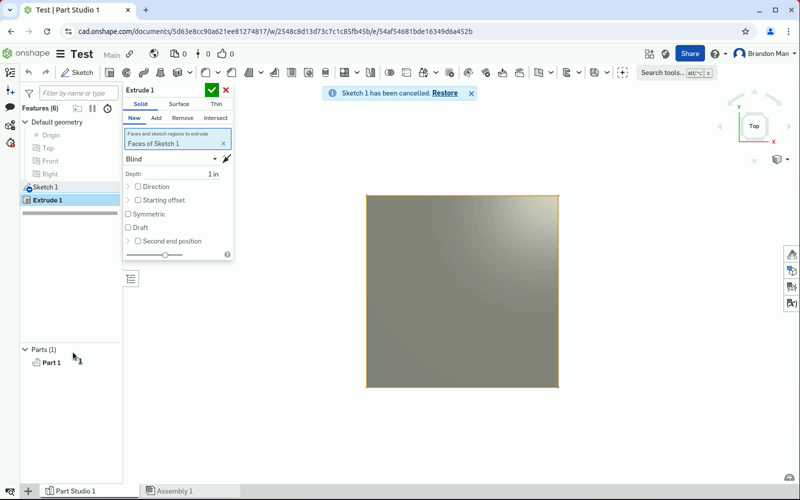
mouse_move(143, 106)
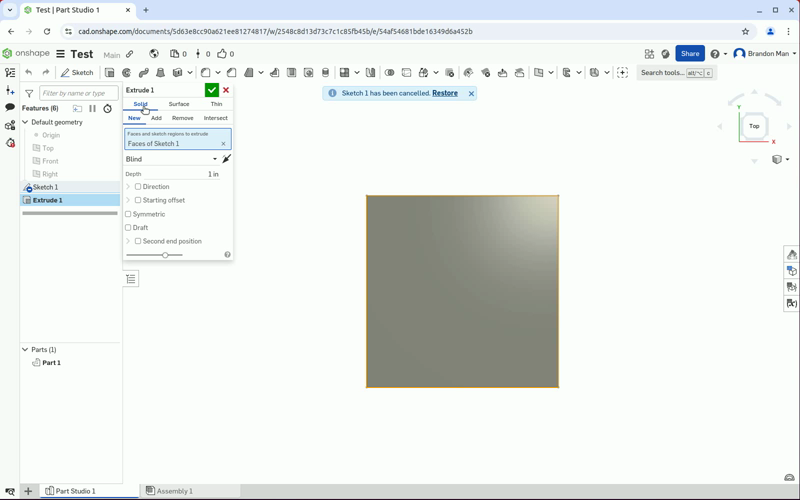
click(143, 106)
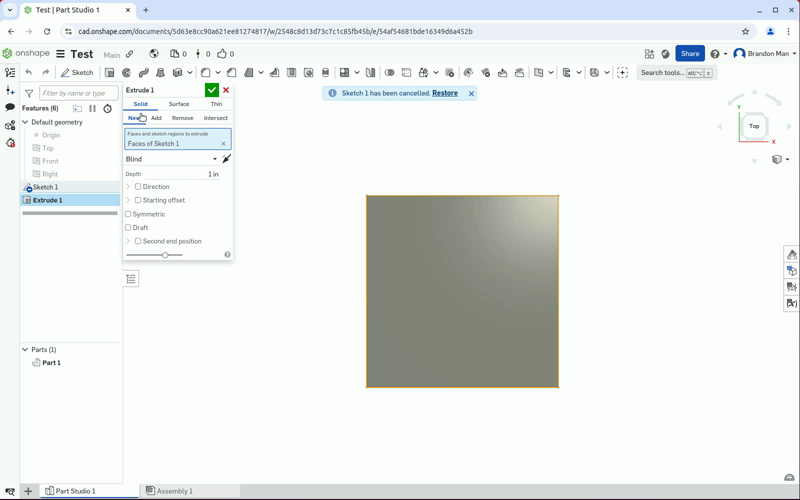
mouse_move(137, 120)
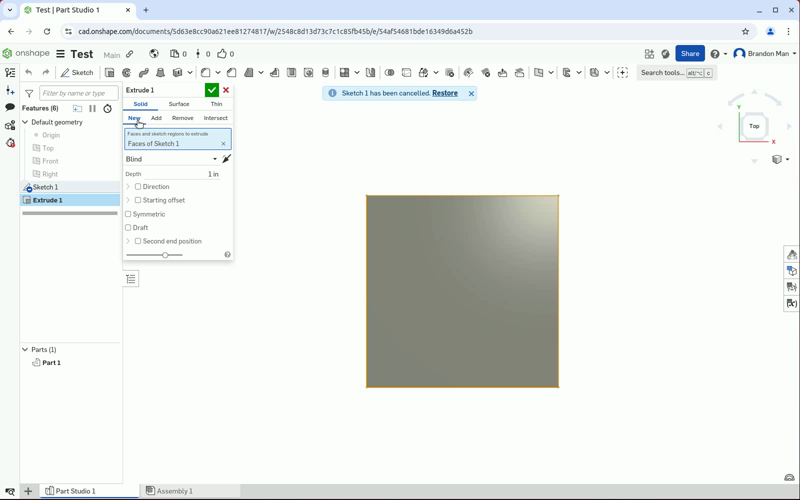
click(137, 120)
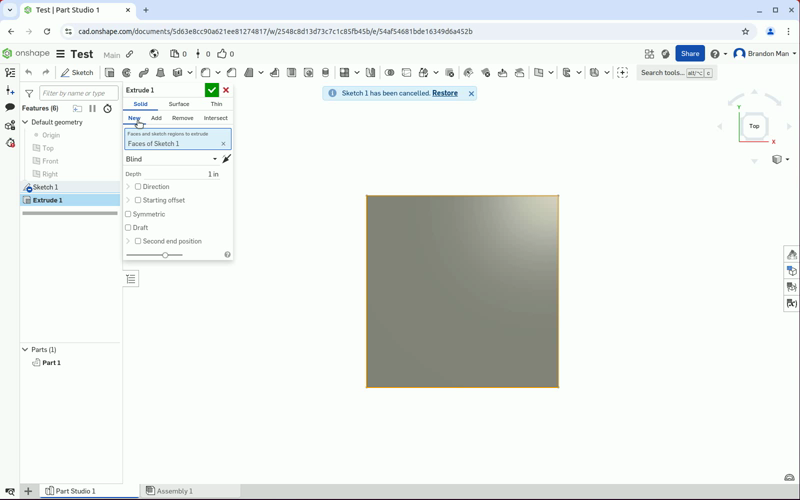
key(tab, 4)
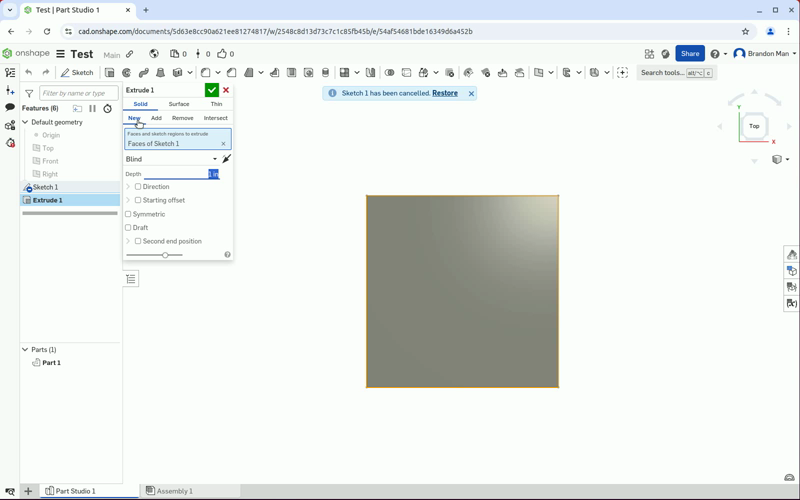
text(1.685)
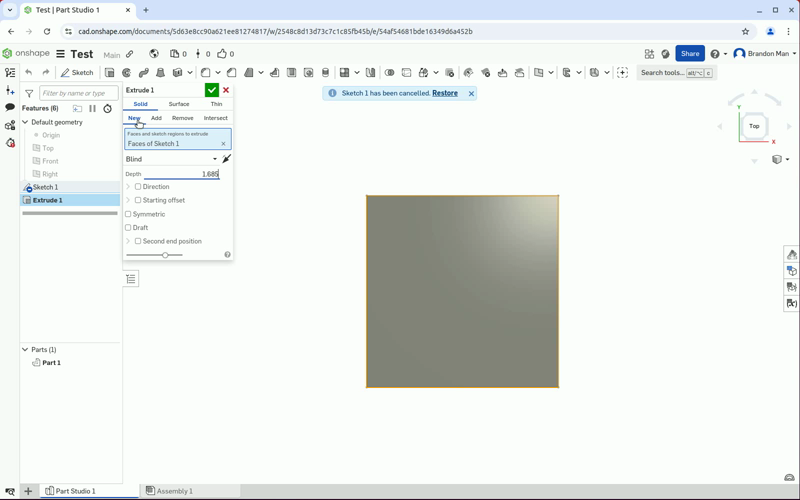
key(enter)
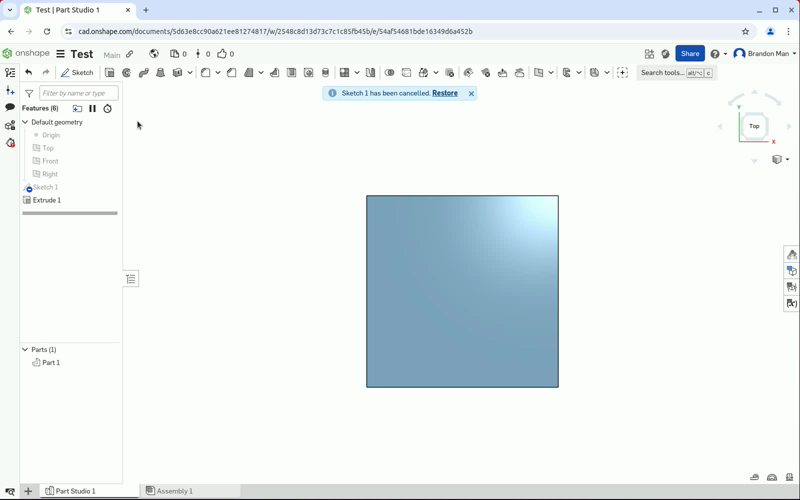
key(shift+h)
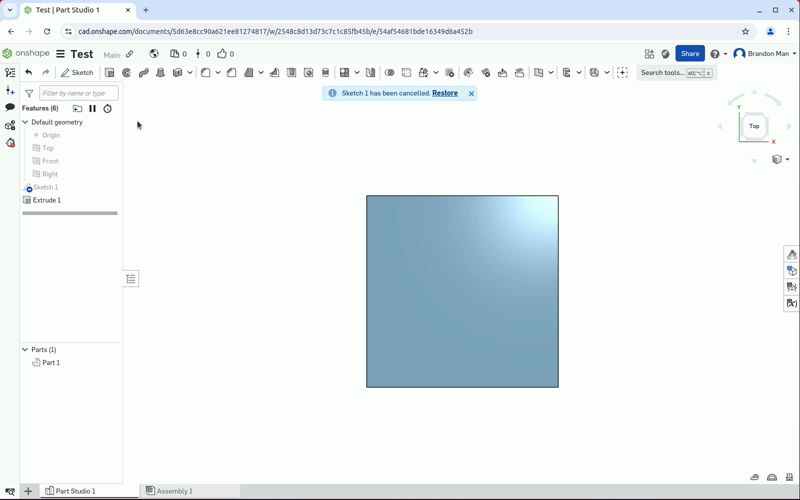
key(shift+h)
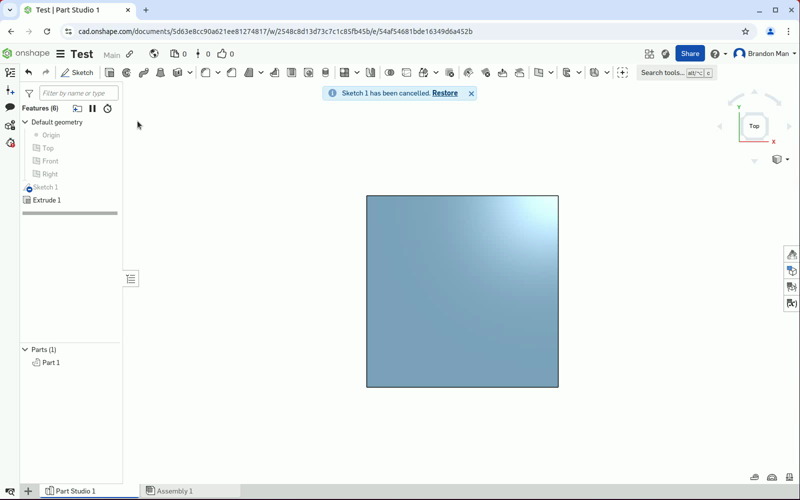
mouse_move(73, 189)
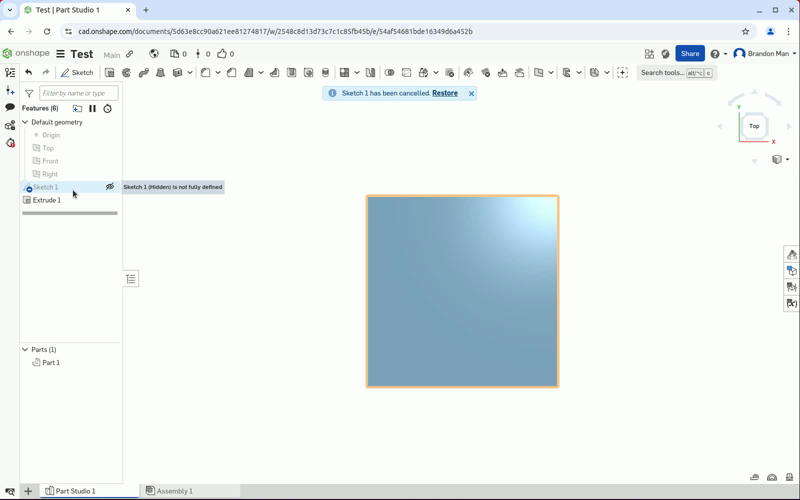
click(73, 189)
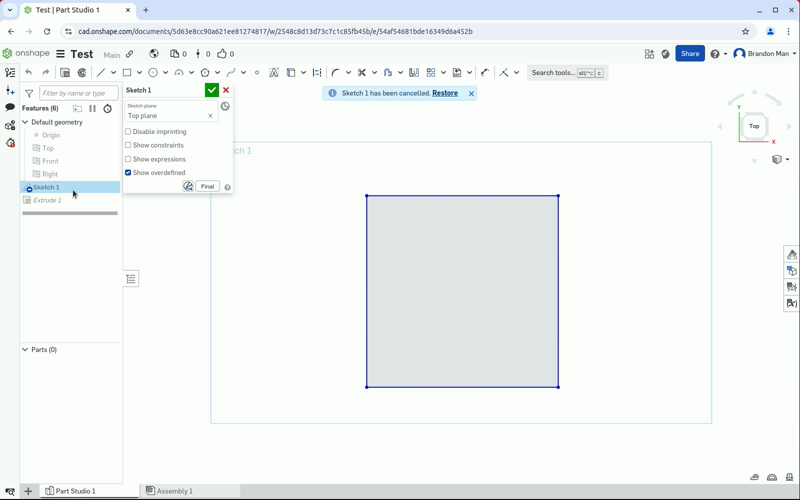
mouse_move(229, 92)
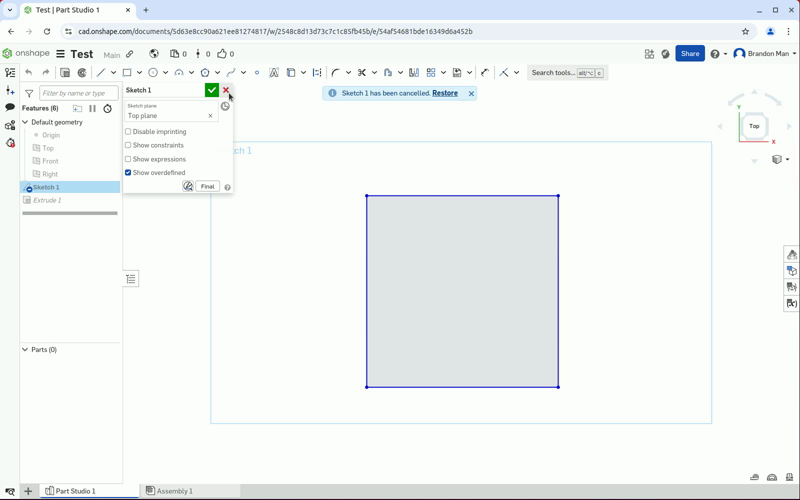
click(229, 92)
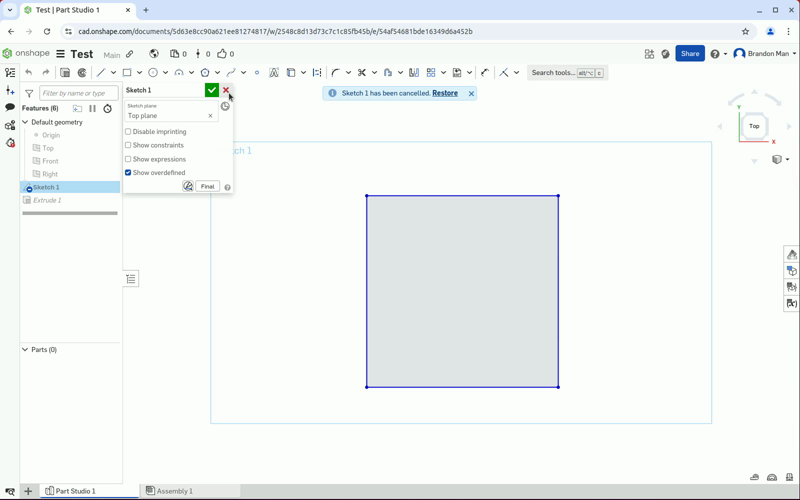
key(shift+s)
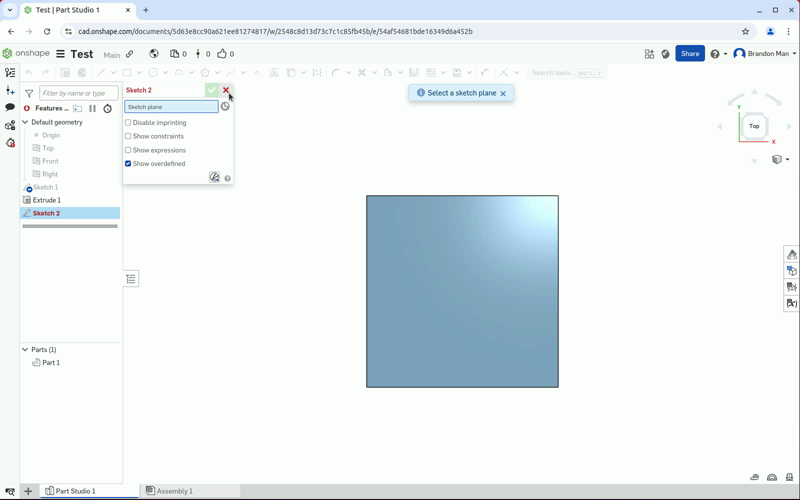
mouse_move(73, 150)
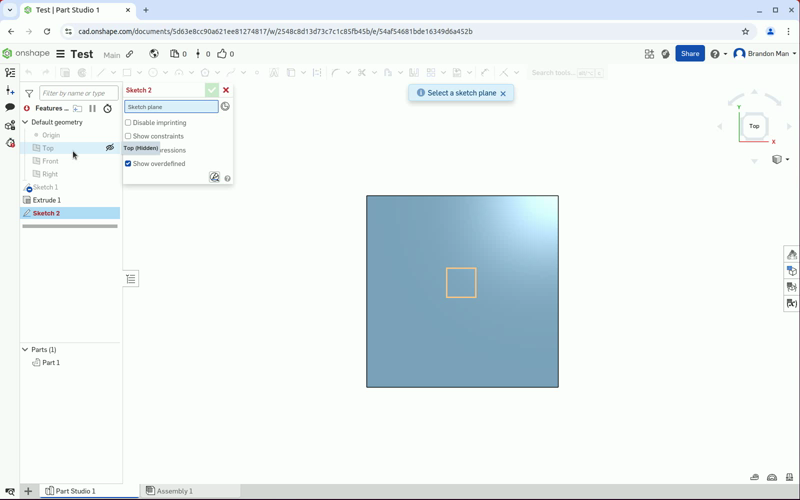
click(73, 150)
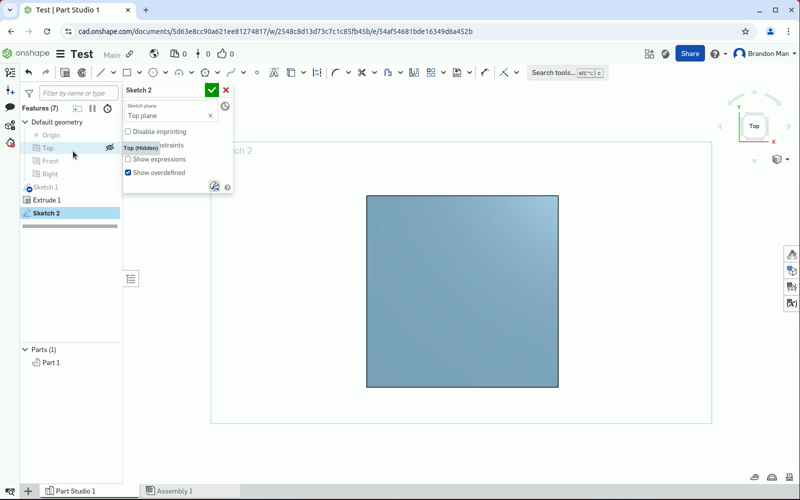
mouse_move(73, 352)
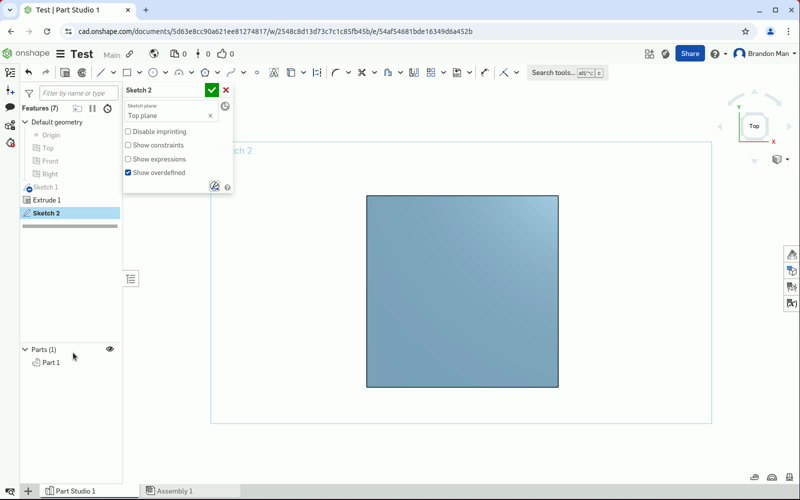
key(y)
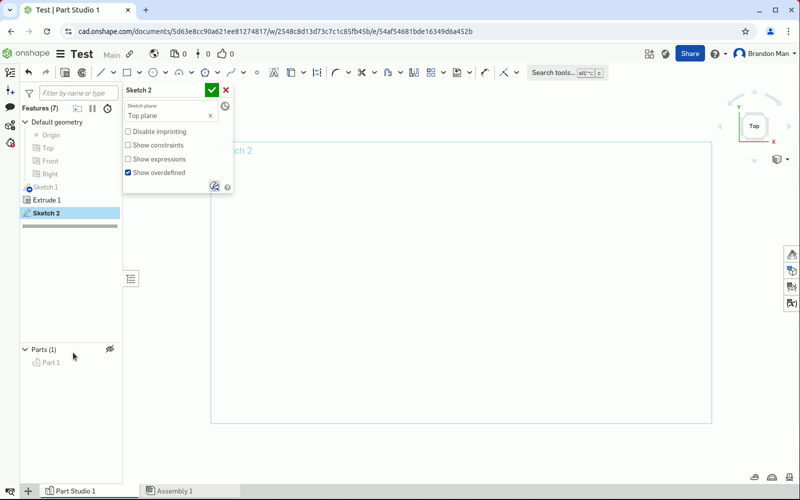
key(l)
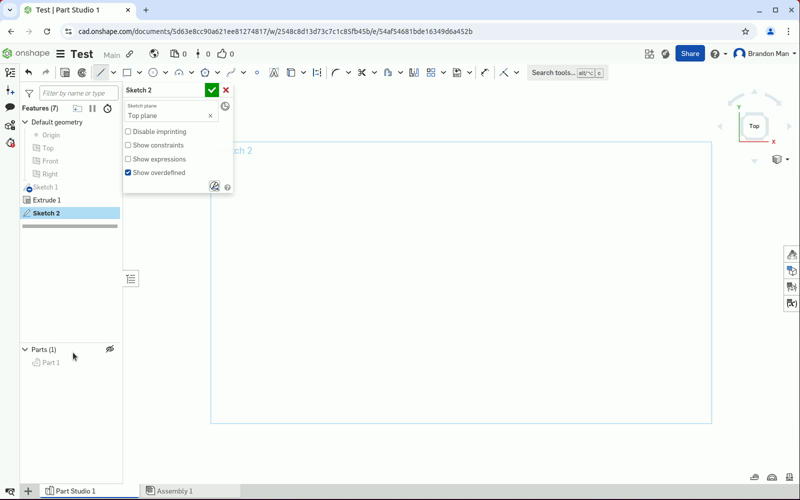
key_down(shift)
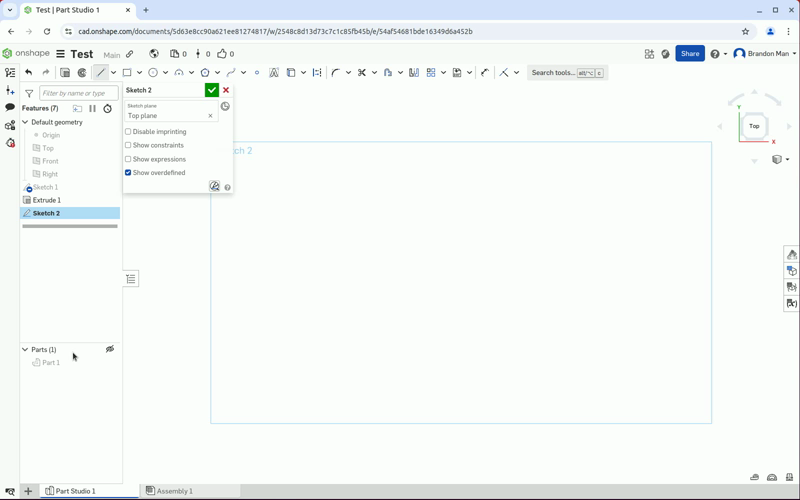
mouse_move(358, 395)
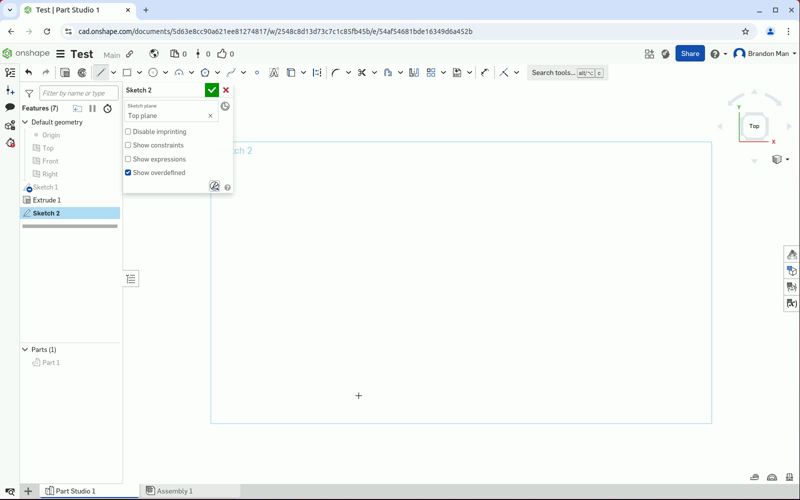
click(358, 395)
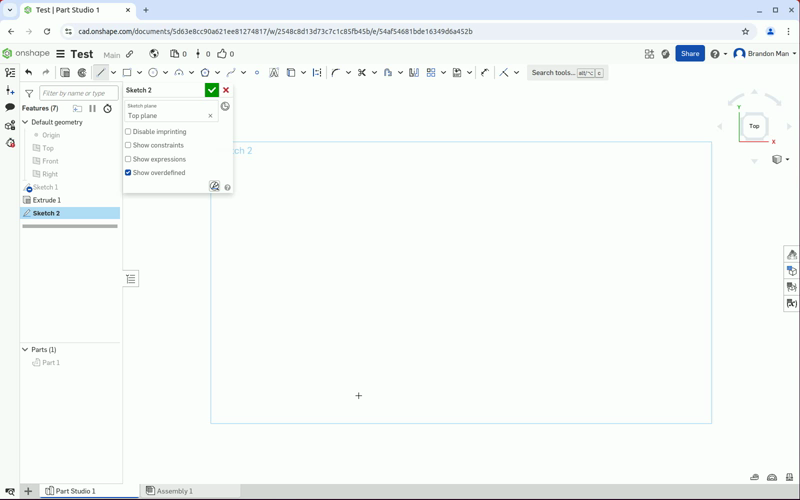
key_up(shift)
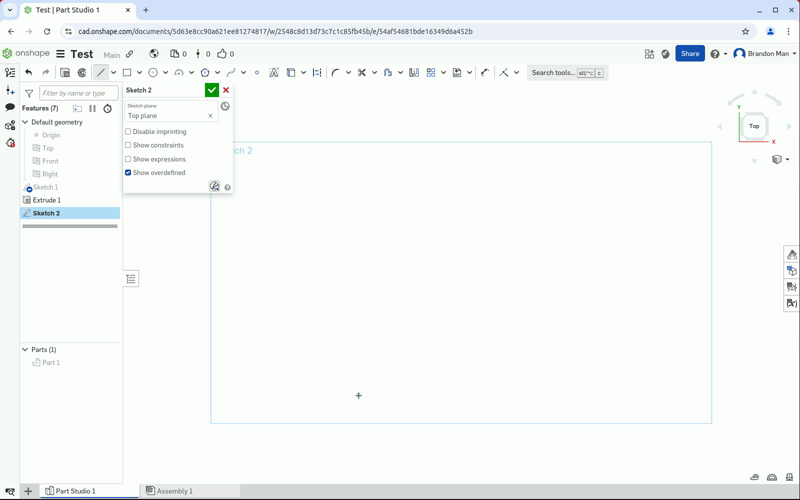
key_down(shift)
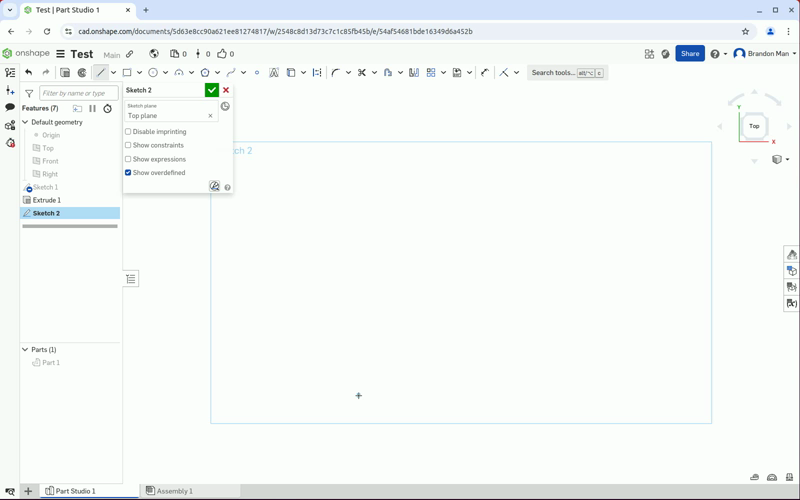
mouse_move(565, 395)
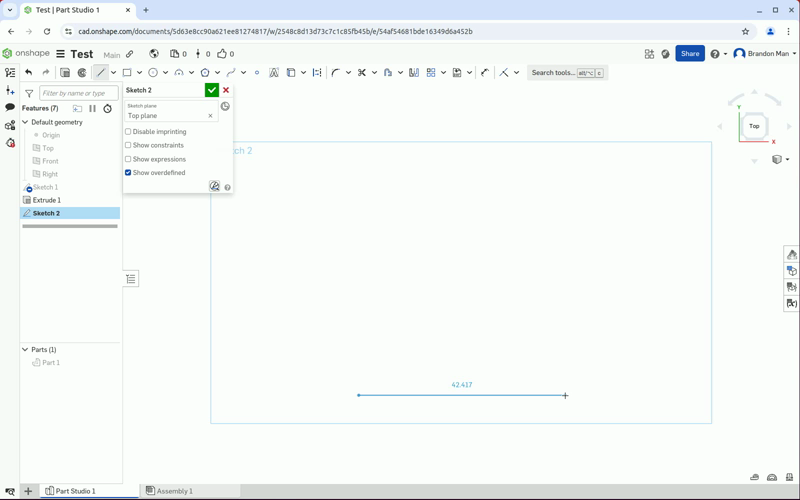
click(565, 395)
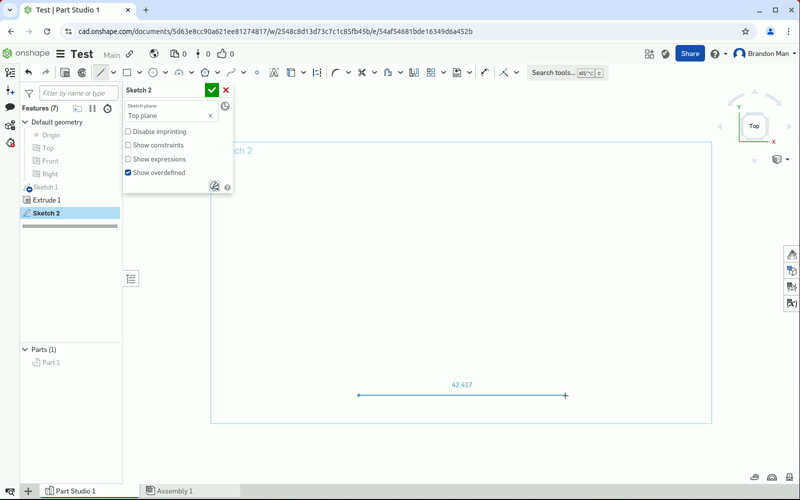
key_up(shift)
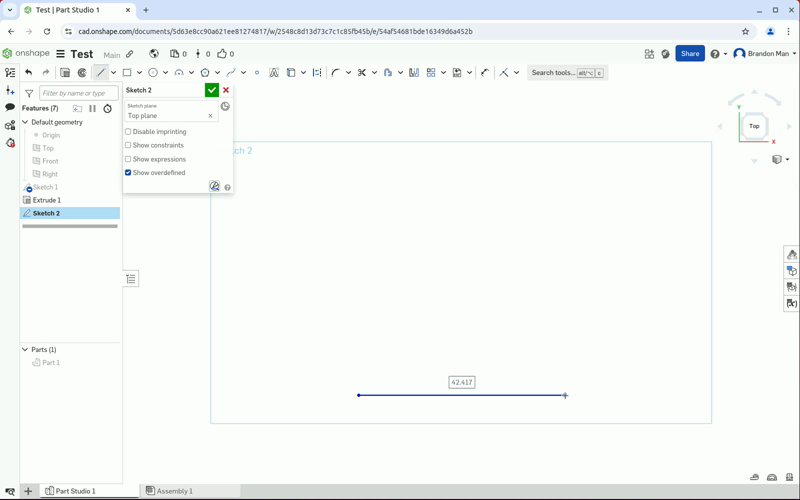
key_down(shift)
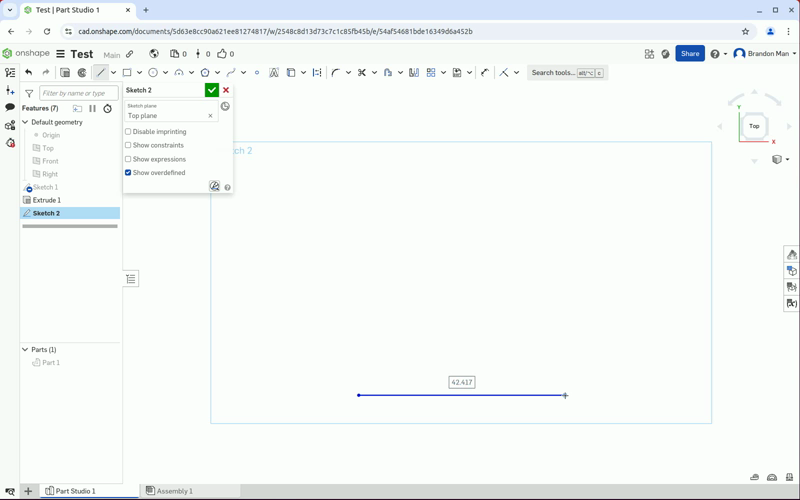
mouse_move(565, 189)
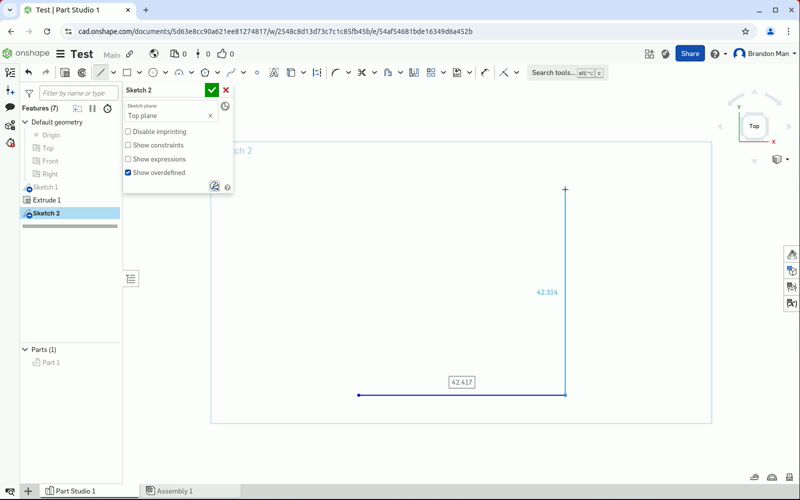
click(565, 189)
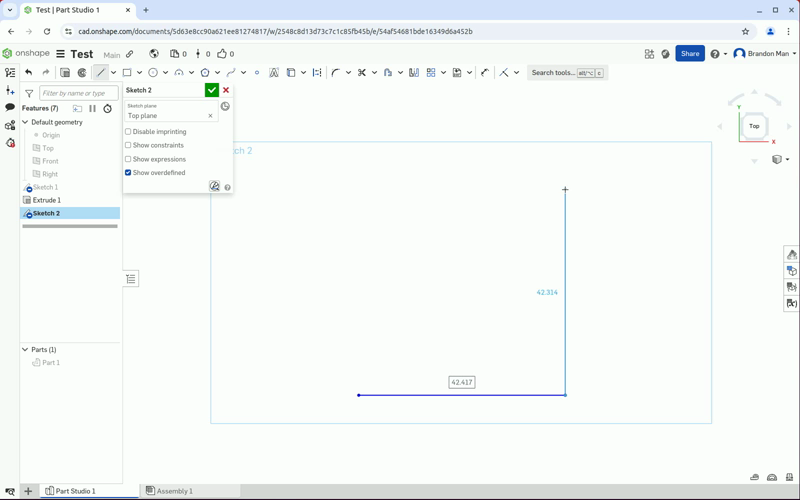
key_up(shift)
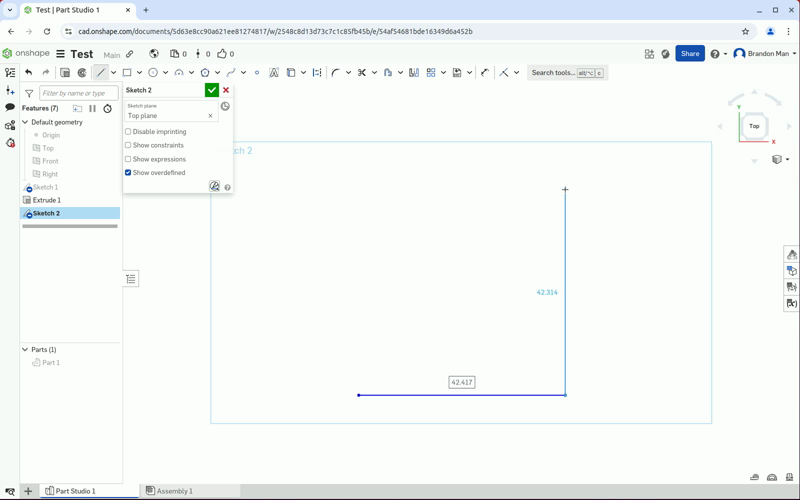
key_down(shift)
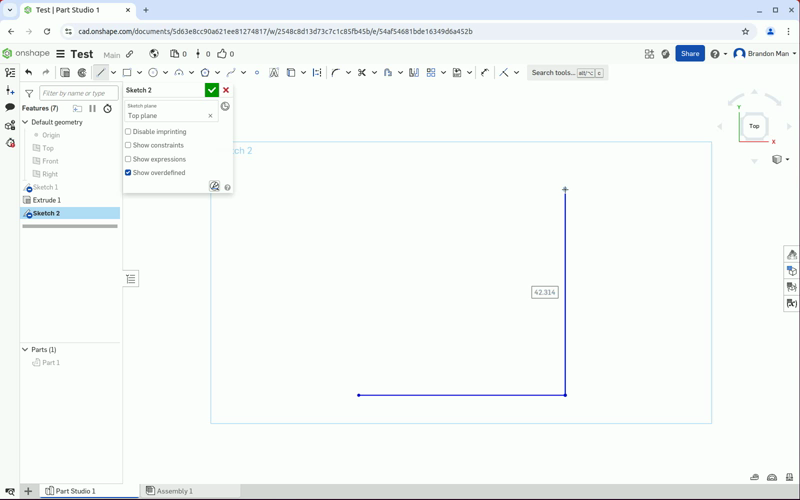
mouse_move(358, 189)
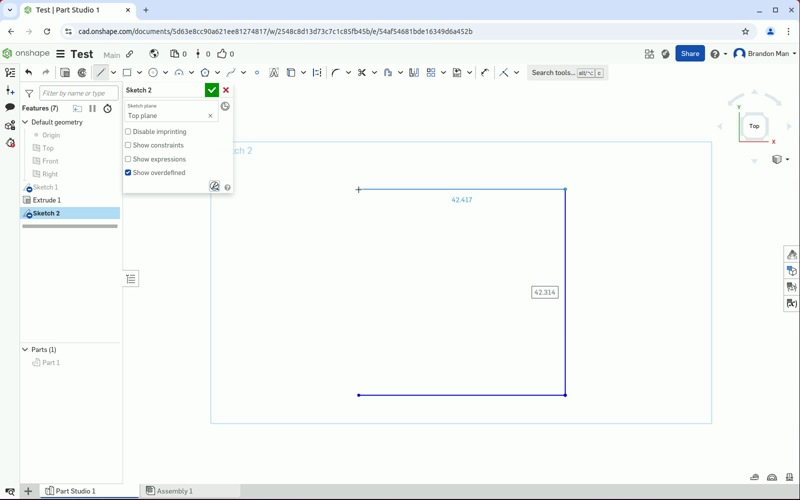
click(358, 189)
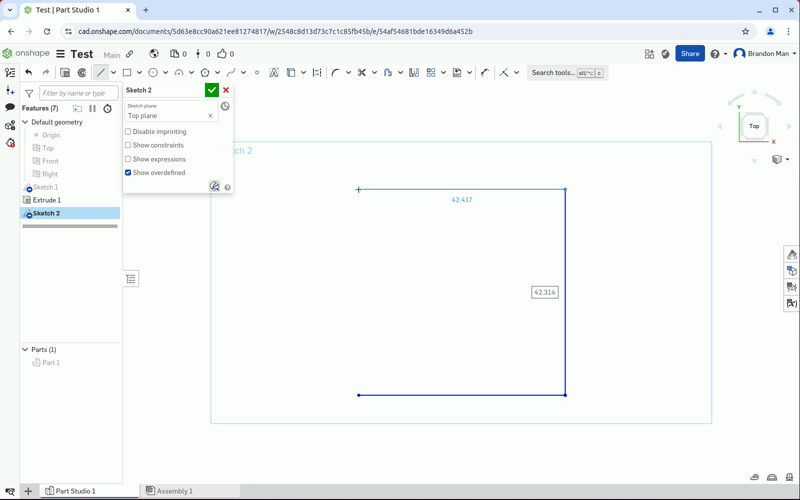
key_up(shift)
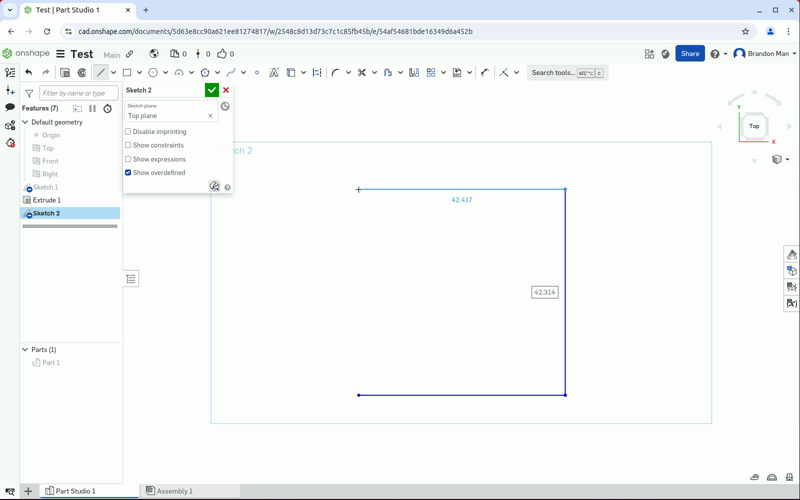
key_down(shift)
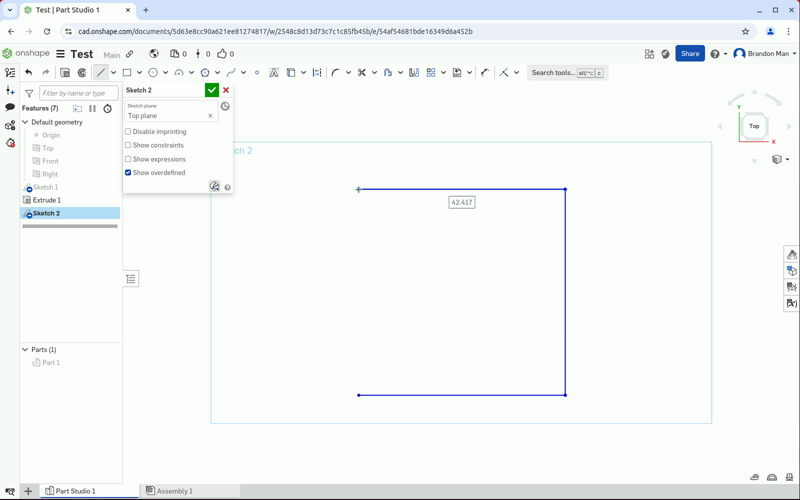
mouse_move(358, 395)
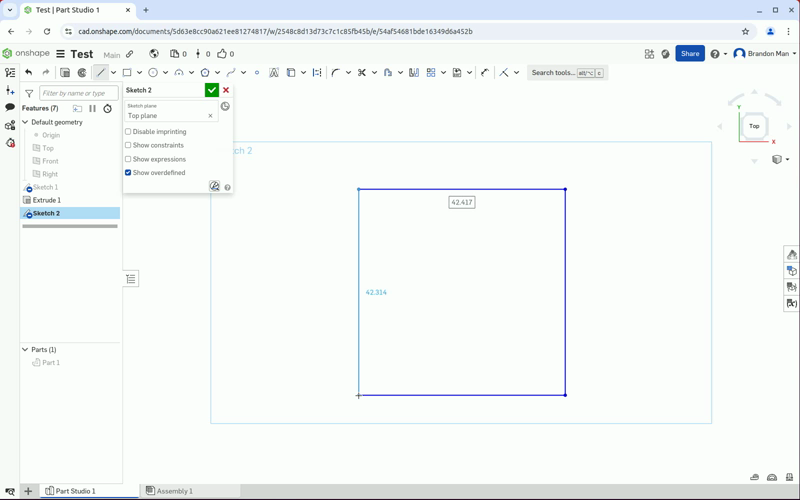
key_up(shift)
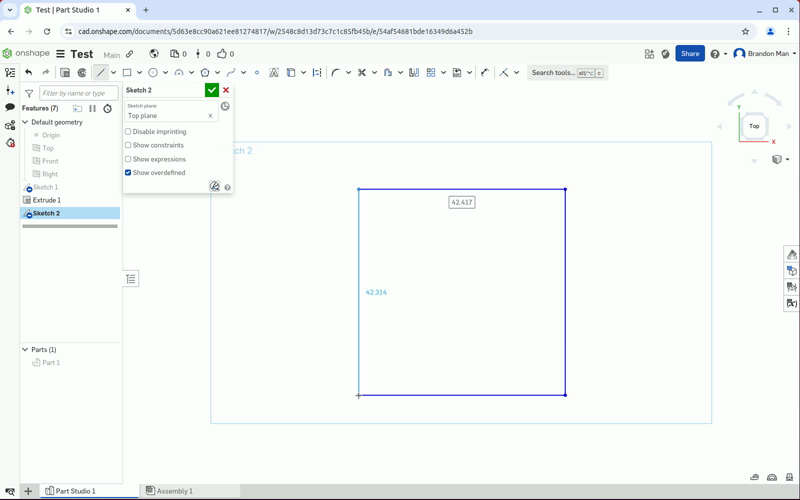
click(358, 395)
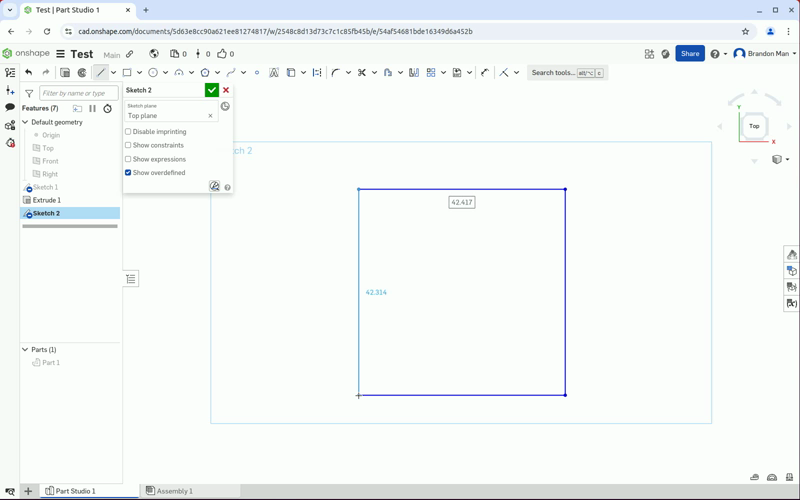
key(esc)
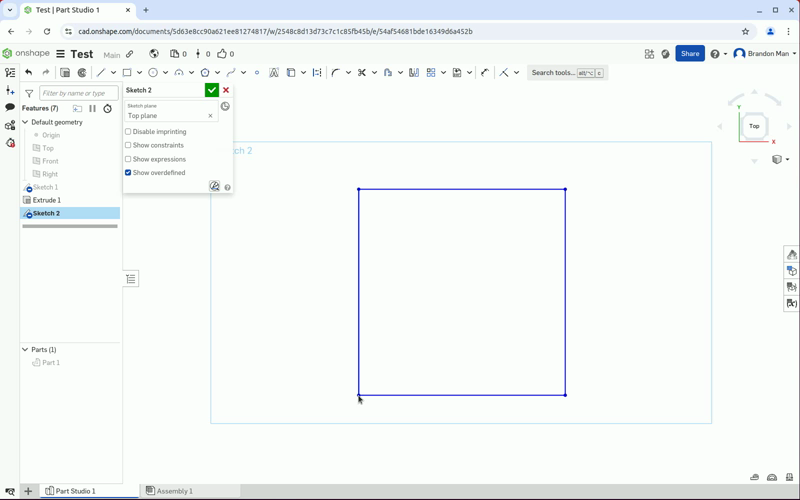
key(l)
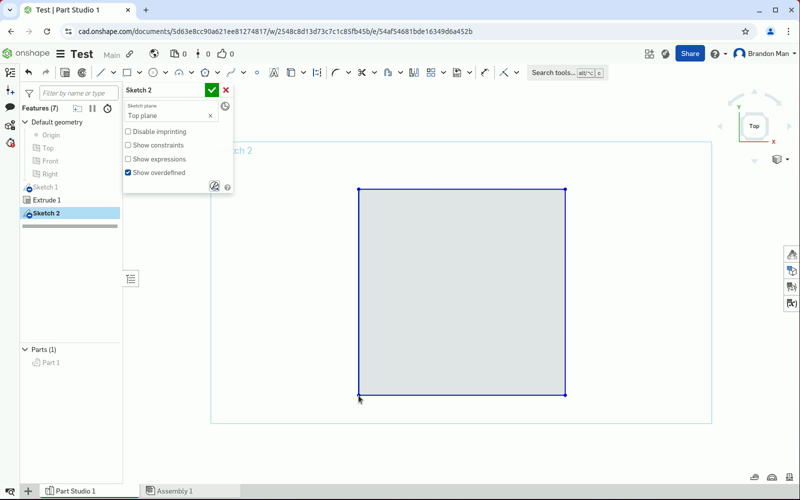
key_down(shift)
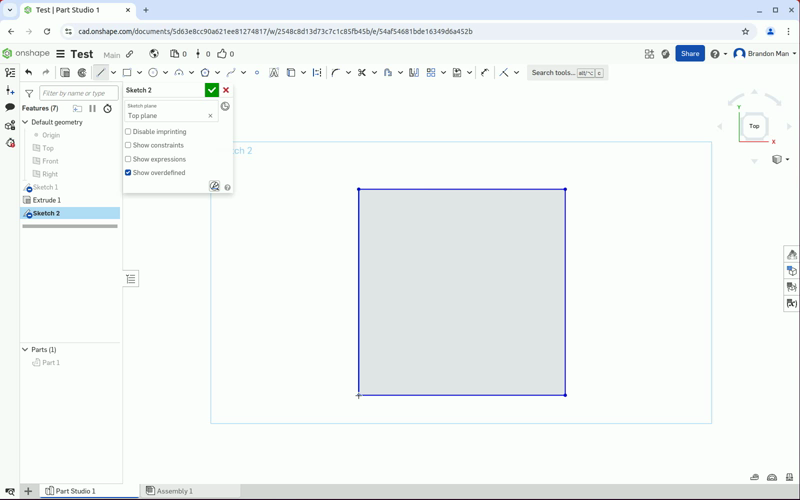
mouse_move(365, 388)
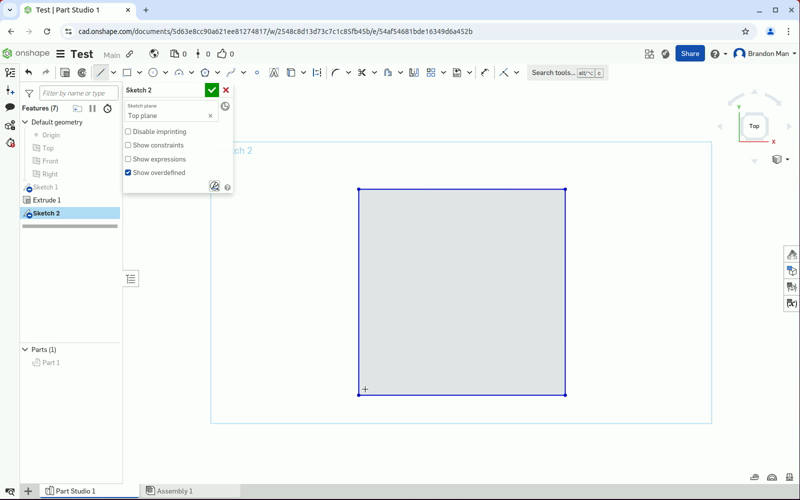
click(365, 388)
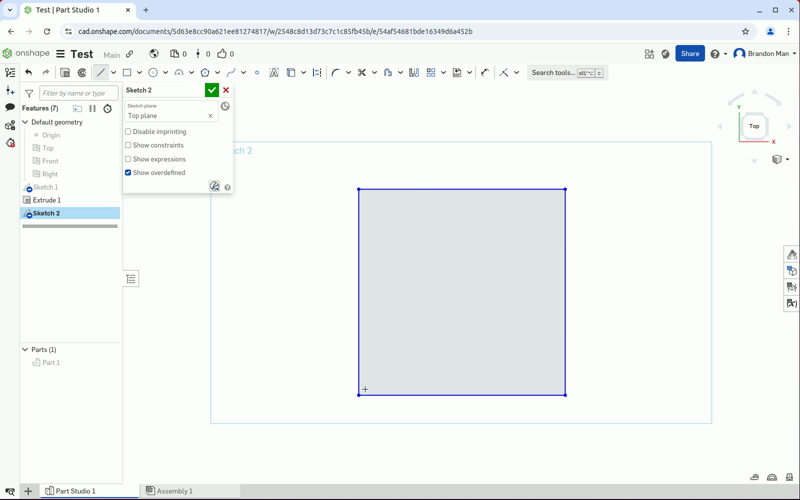
key_up(shift)
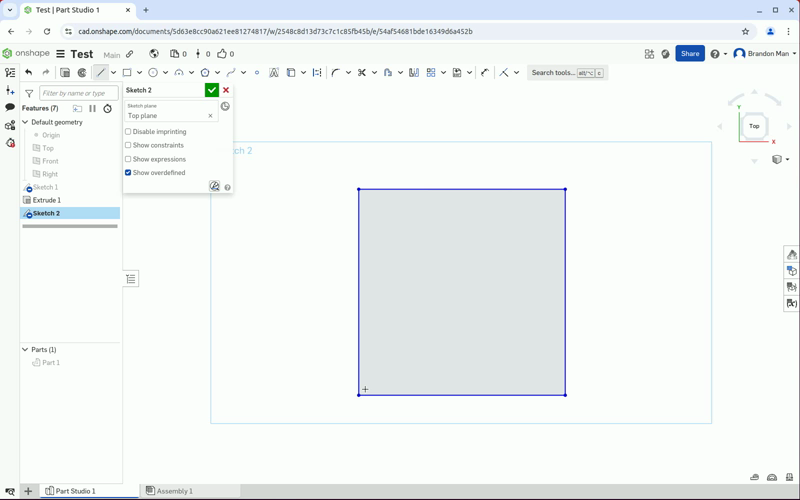
key_down(shift)
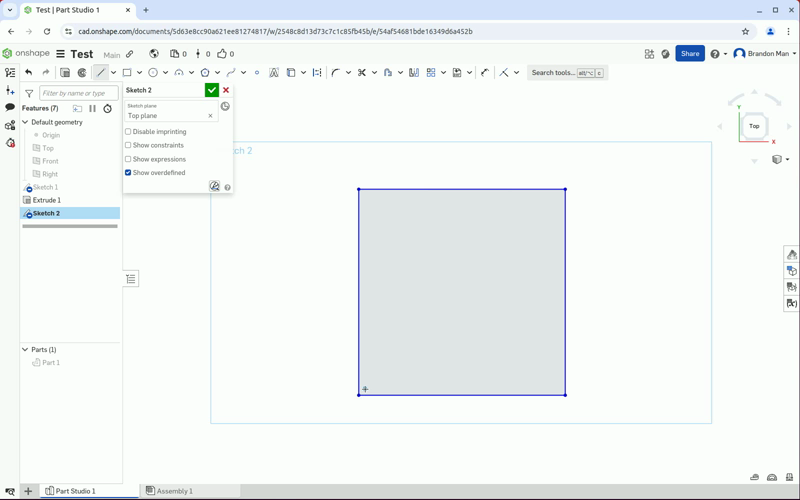
mouse_move(558, 388)
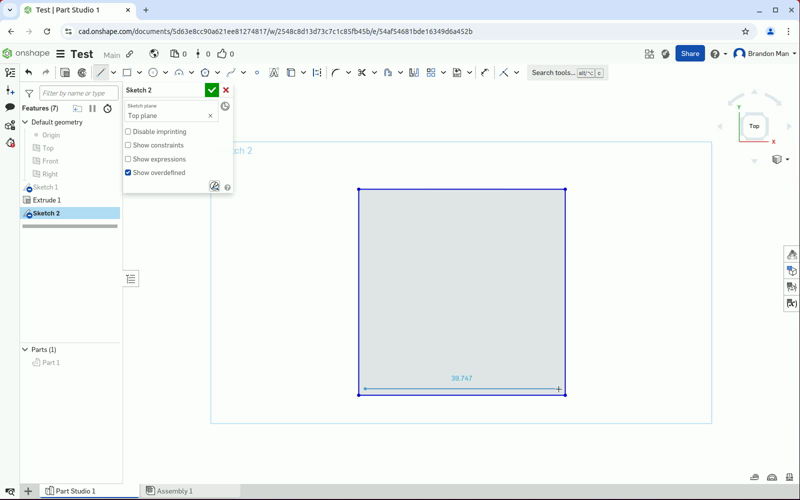
click(558, 388)
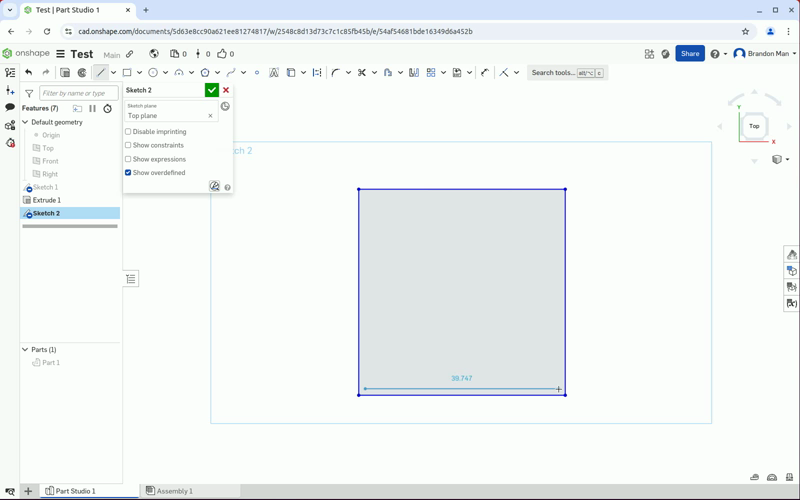
key_up(shift)
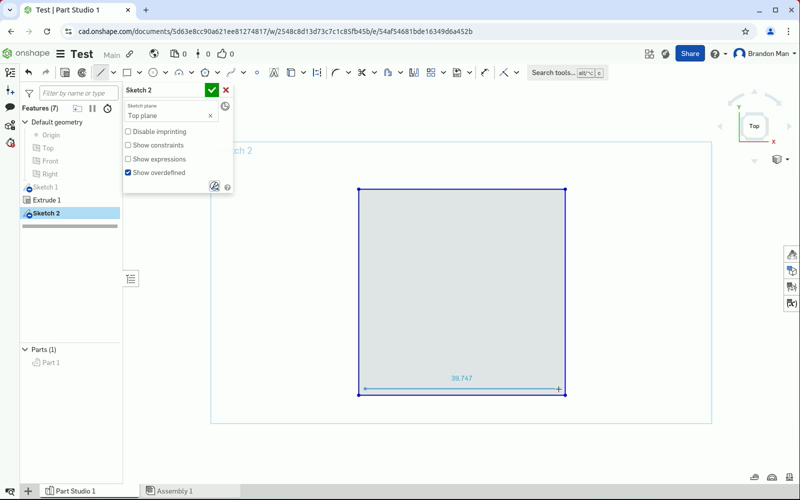
key_down(shift)
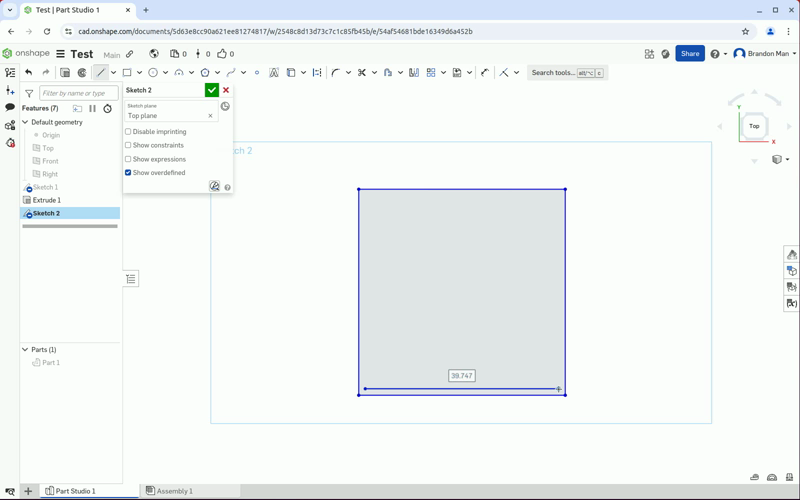
mouse_move(558, 195)
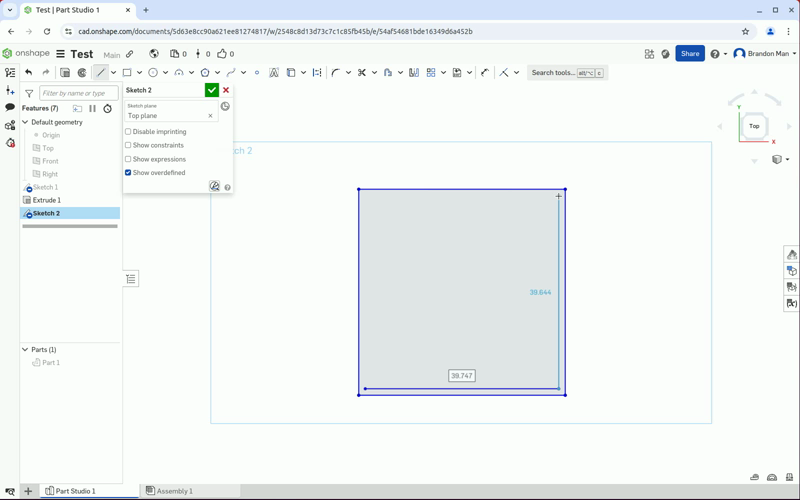
click(558, 195)
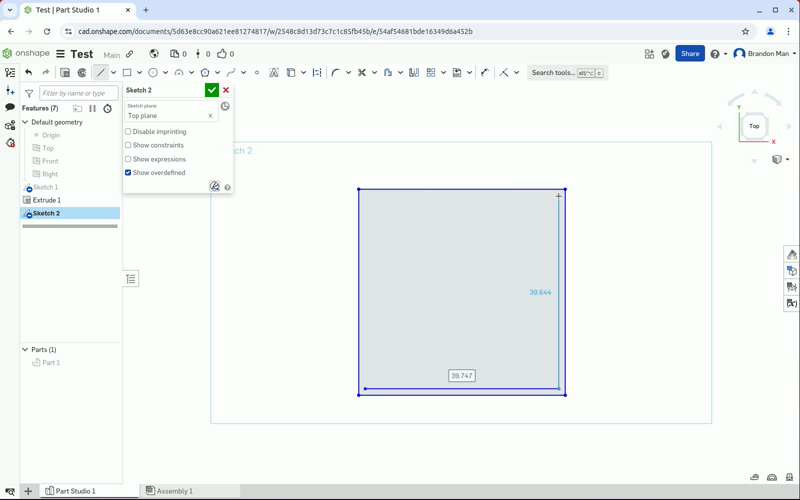
key_up(shift)
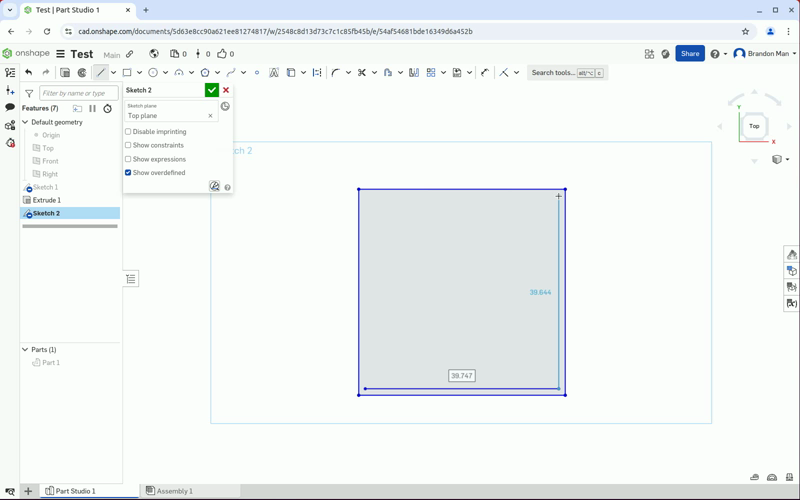
key_down(shift)
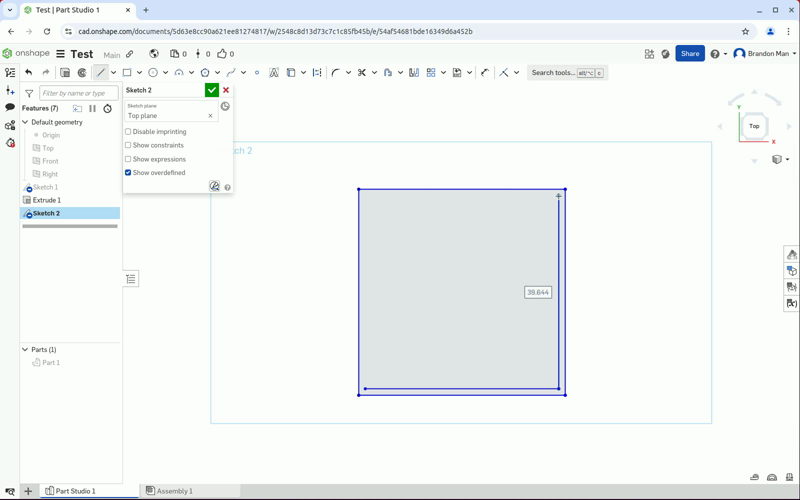
mouse_move(365, 195)
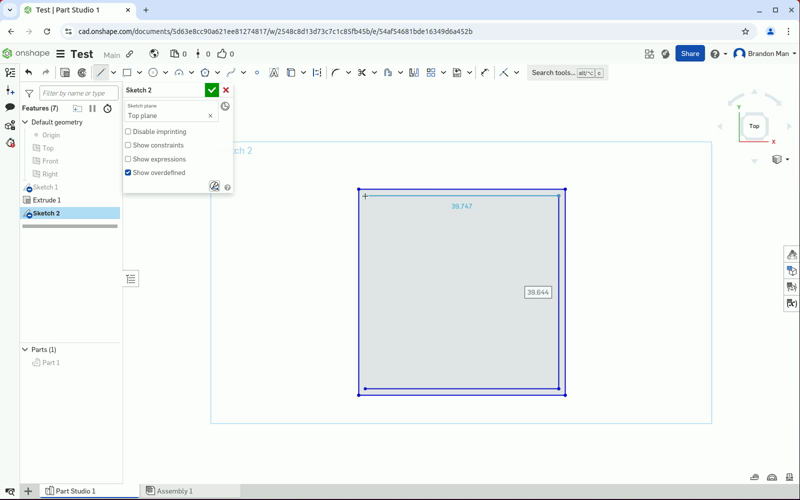
click(365, 195)
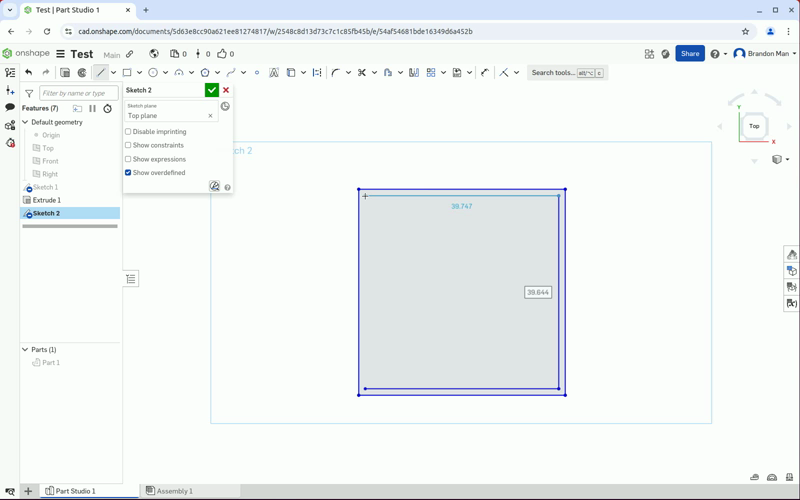
key_up(shift)
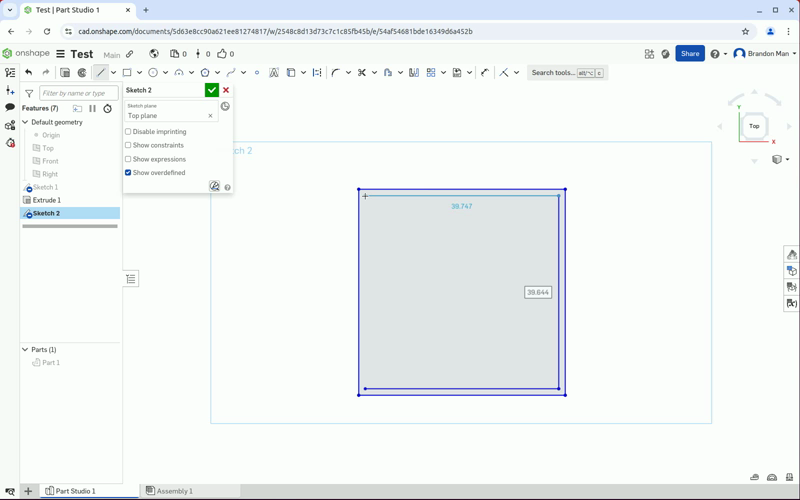
key_down(shift)
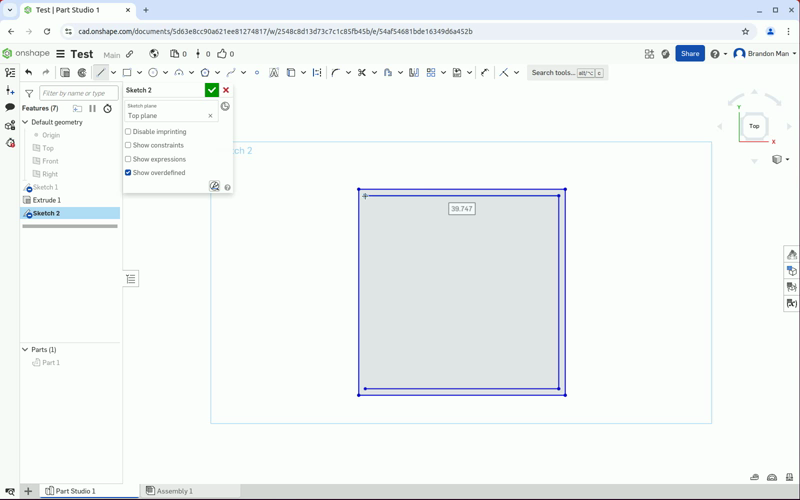
mouse_move(365, 388)
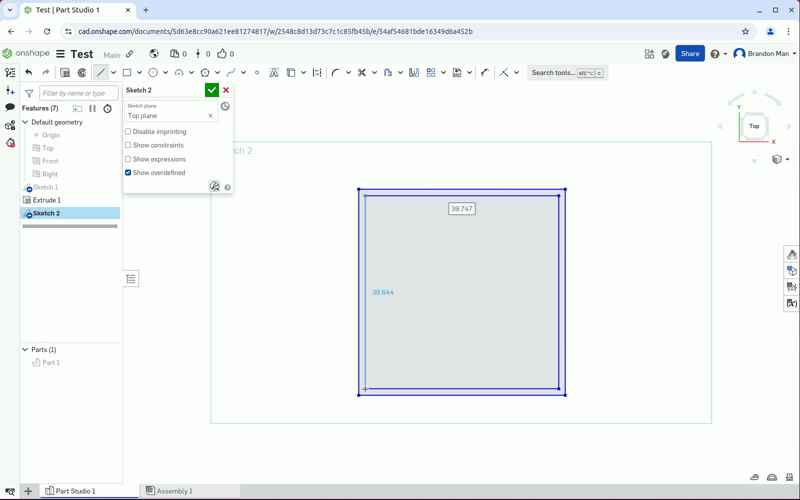
key_up(shift)
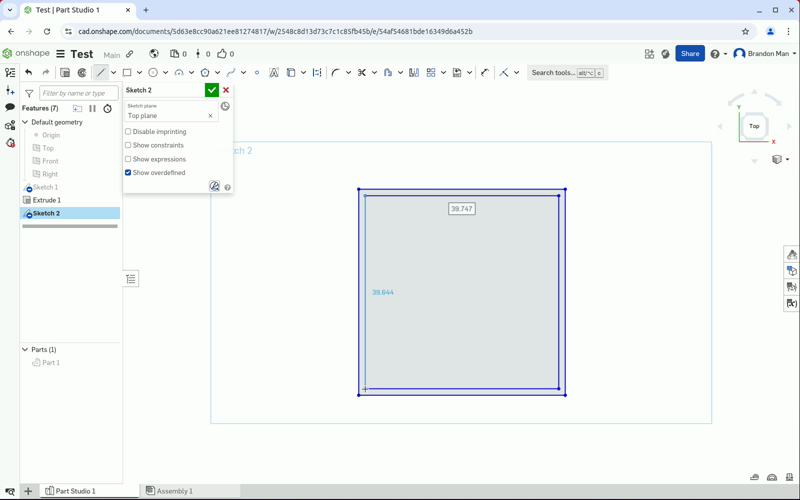
click(365, 388)
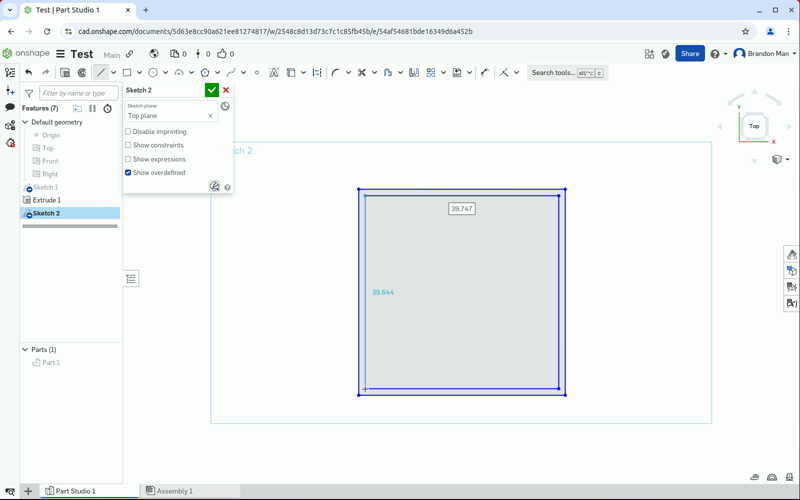
key(esc)
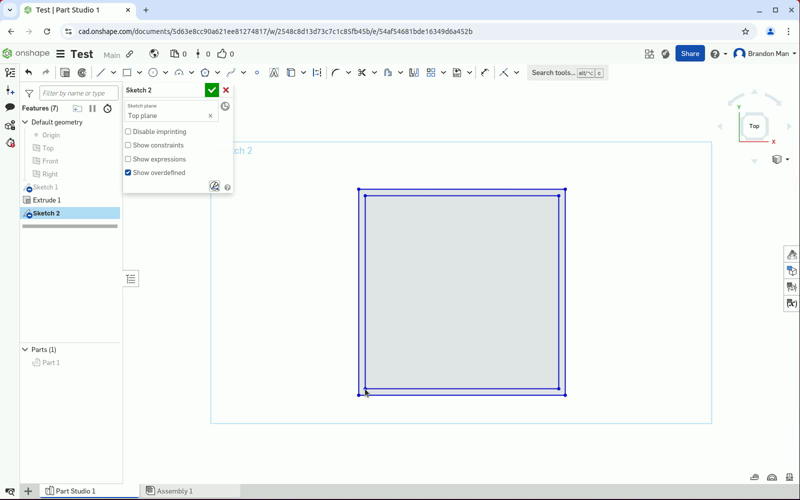
mouse_move(561, 193)
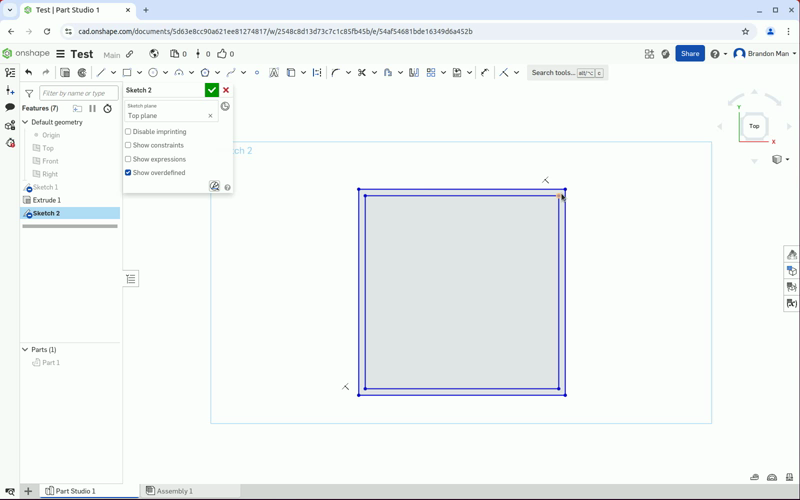
click(561, 193)
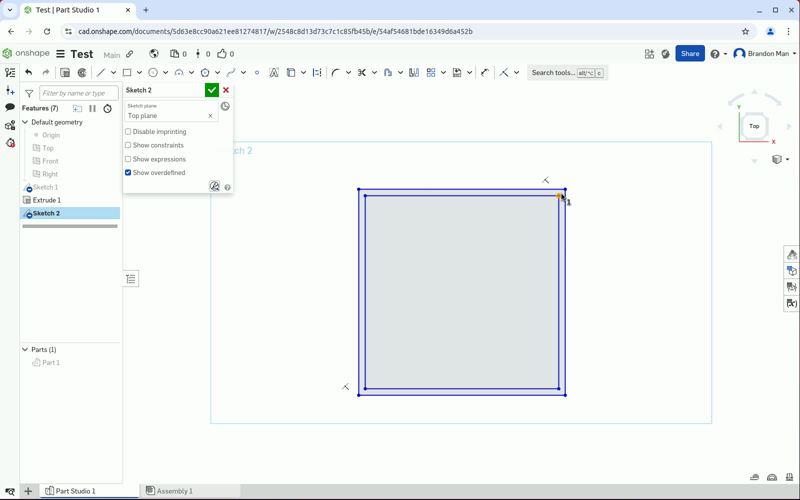
mouse_move(73, 352)
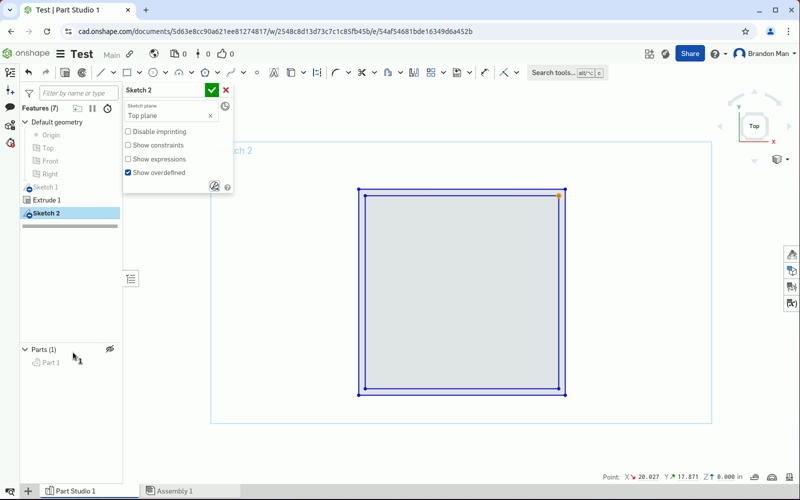
key(shift+y)
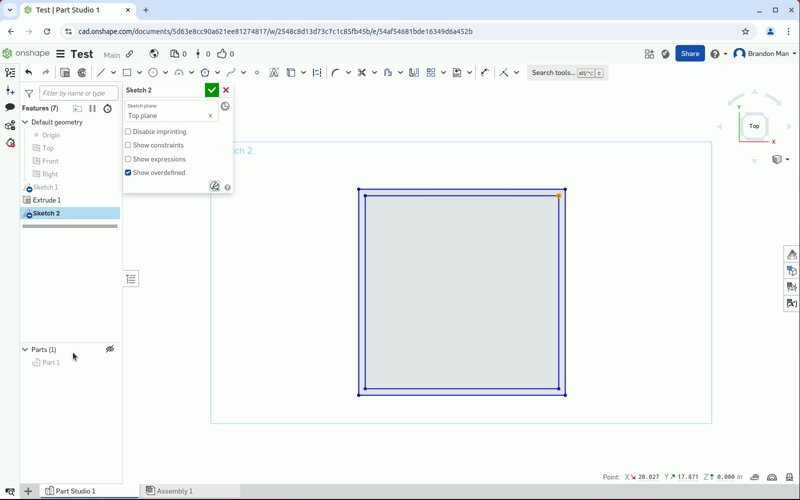
key(shift+e)
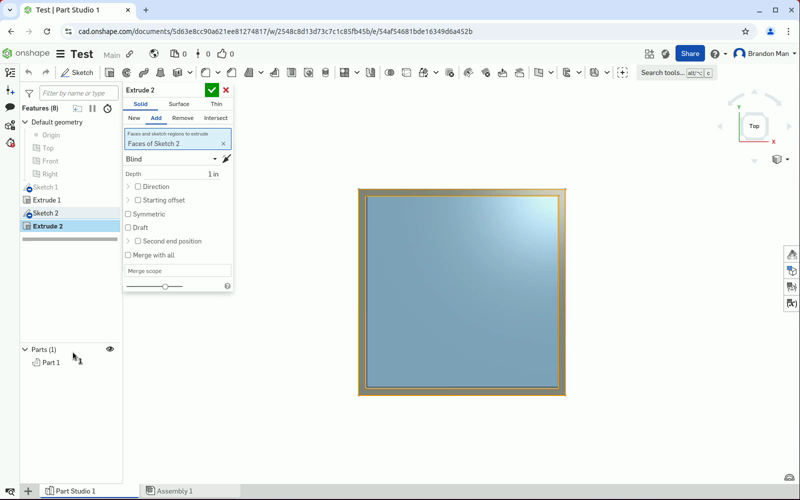
mouse_move(143, 106)
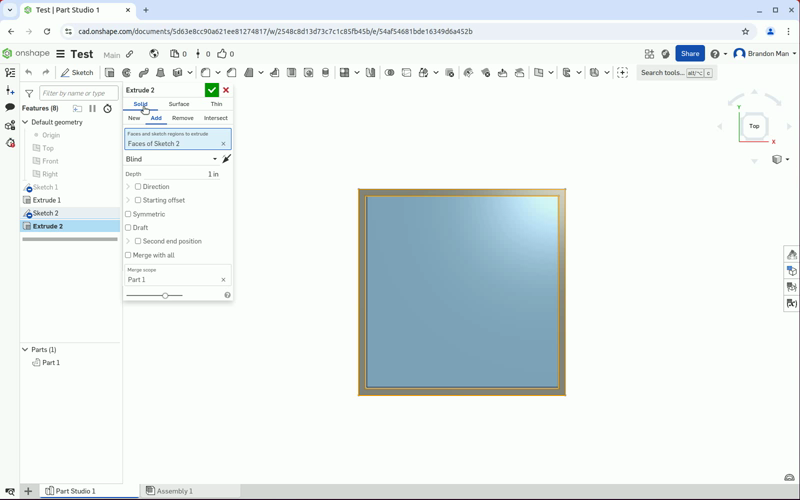
click(143, 106)
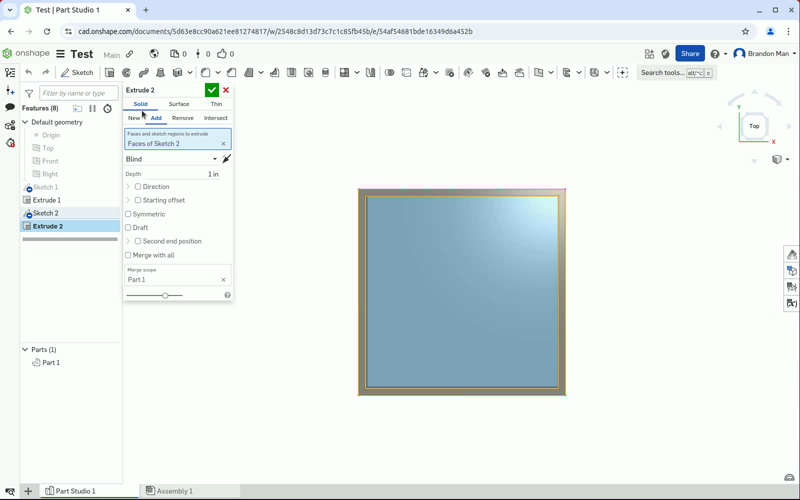
mouse_move(137, 120)
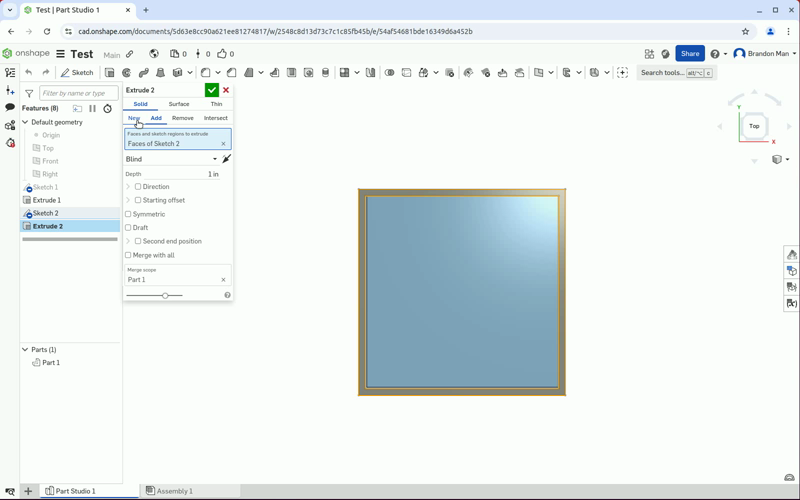
click(137, 120)
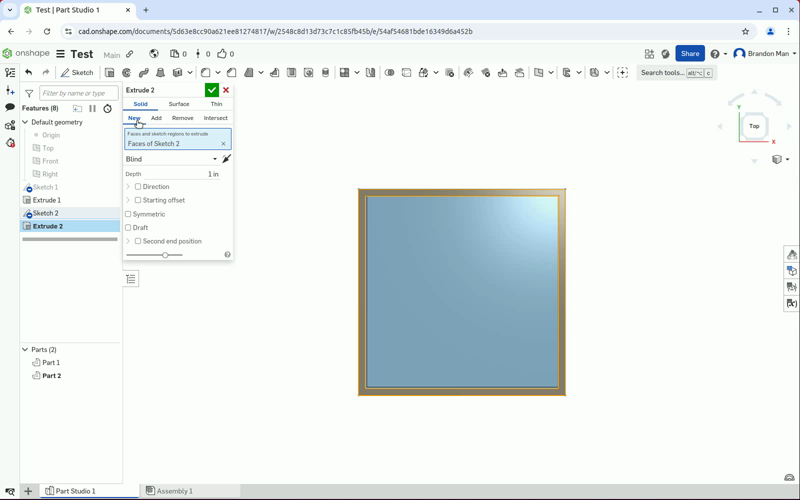
key(tab, 4)
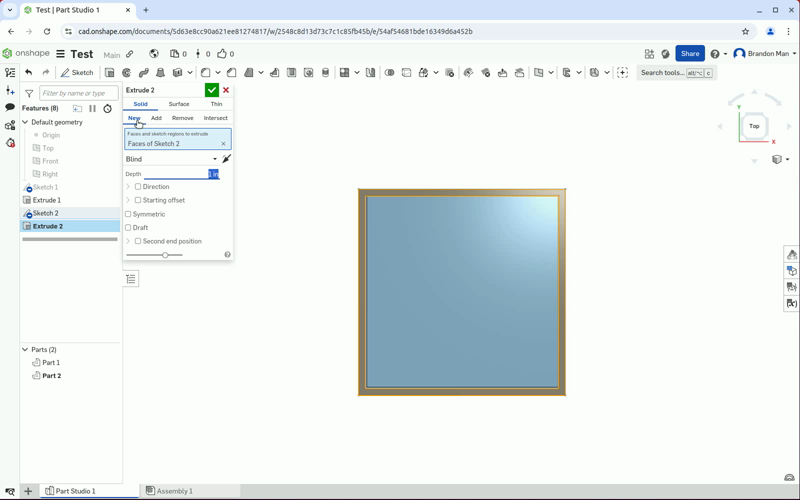
text(3.129)
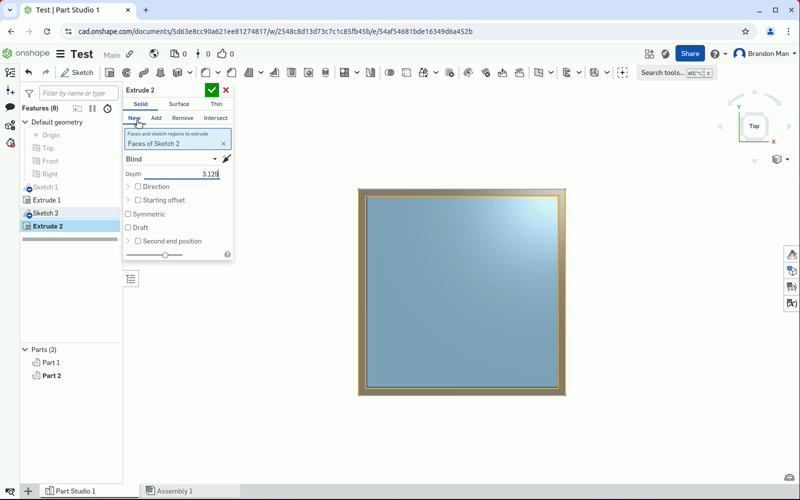
key(enter)
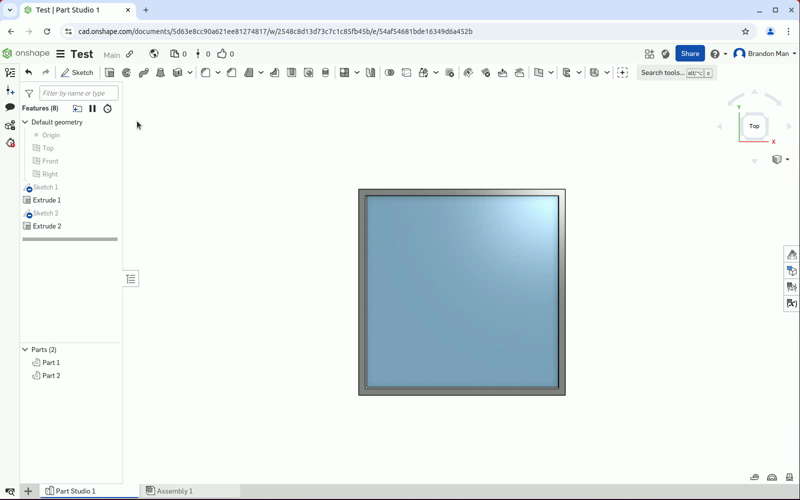
key(shift+h)
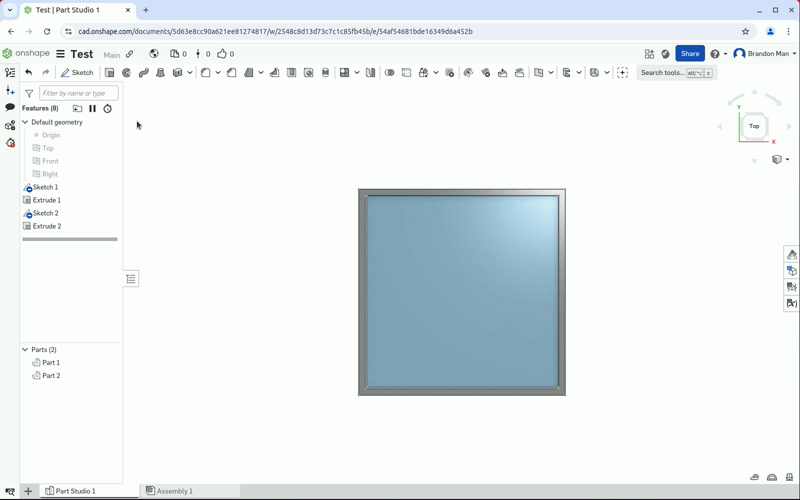
key(shift+h)
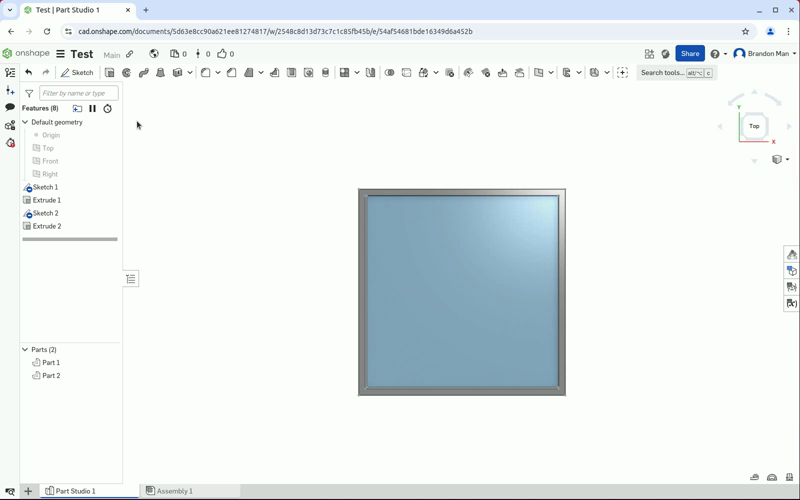
key(shift+7)
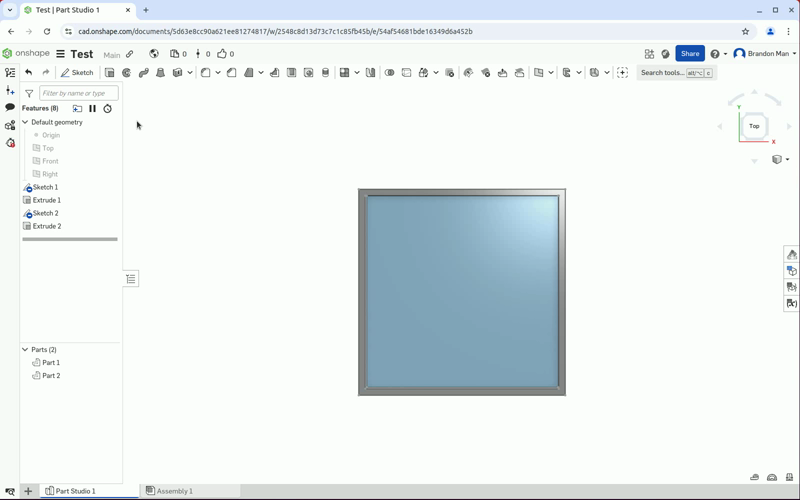
key(up, 3)
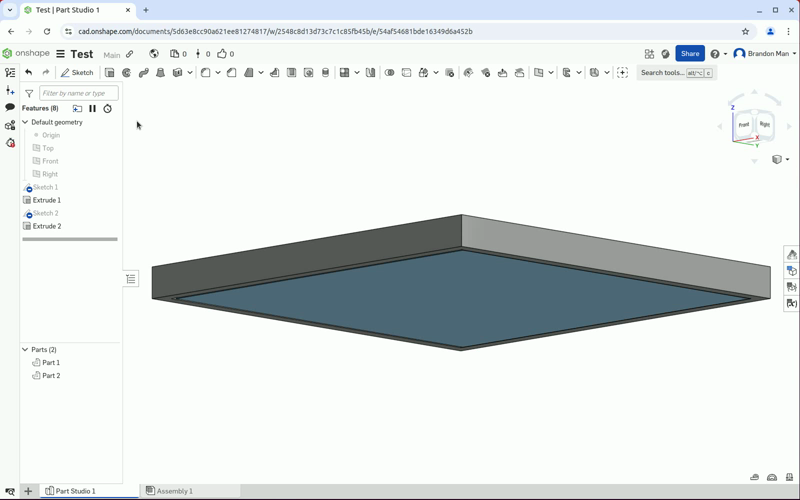
key(left, 3)
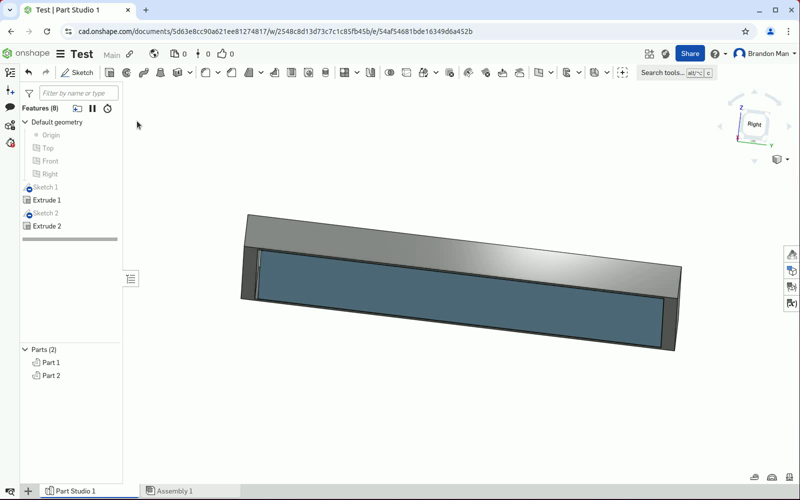
key(right, 3)
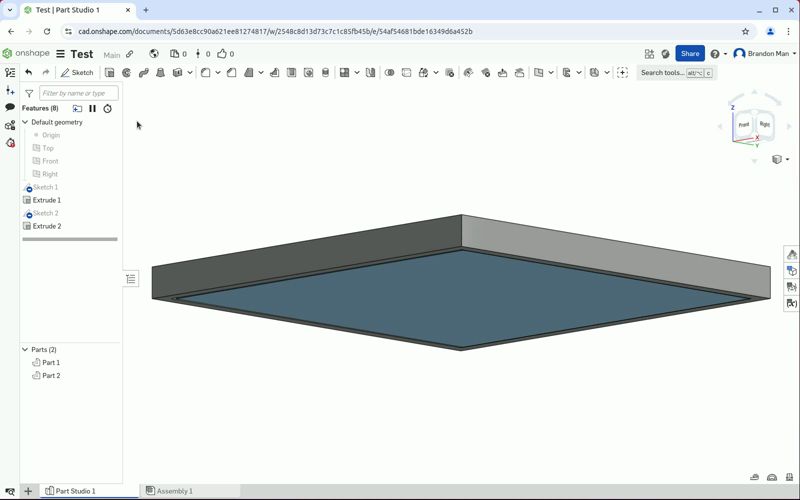
key(down, 3)
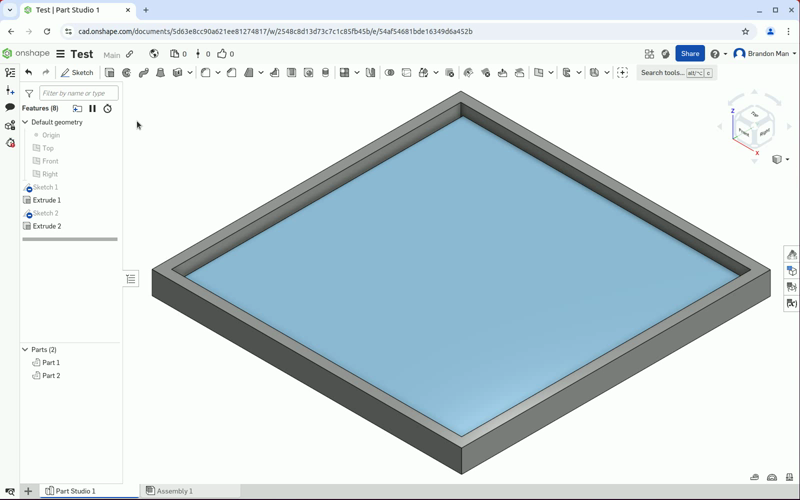
mouse_move(73, 189)
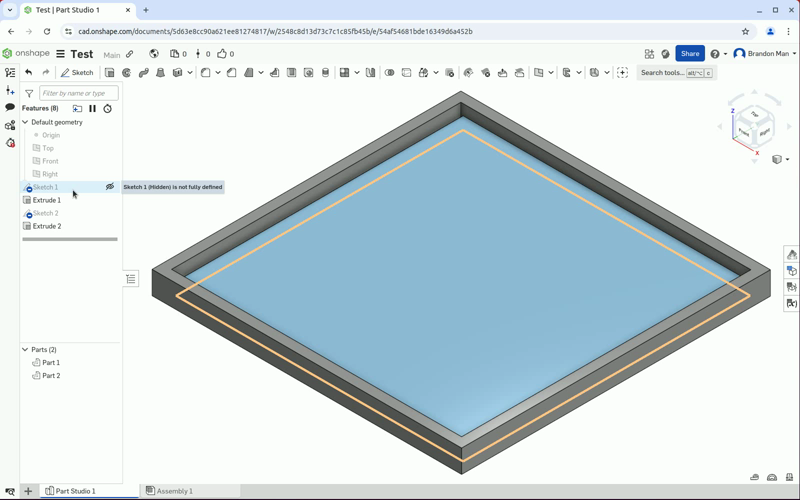
click(73, 189)